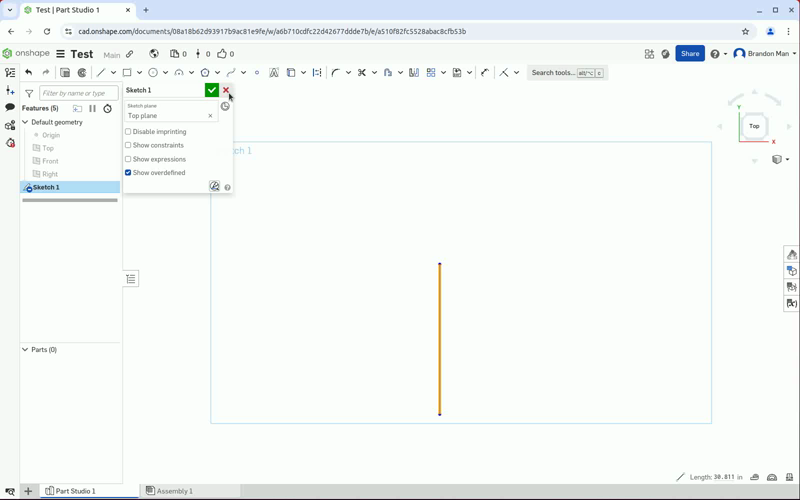
key(shift+h)
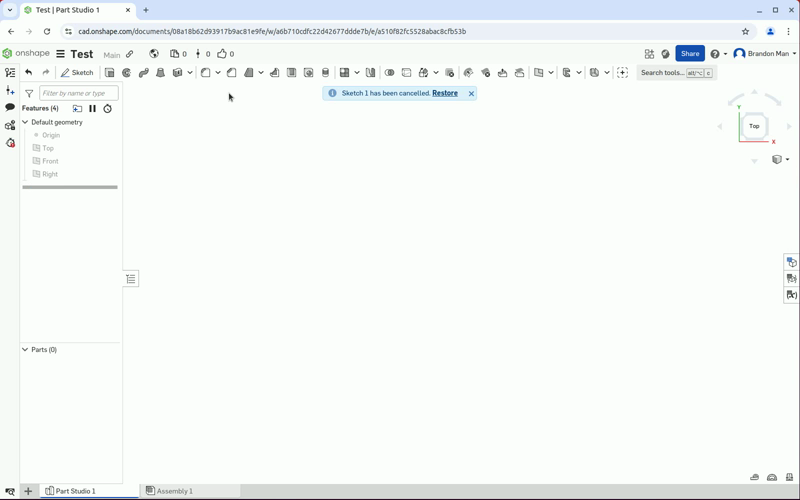
mouse_move(73, 352)
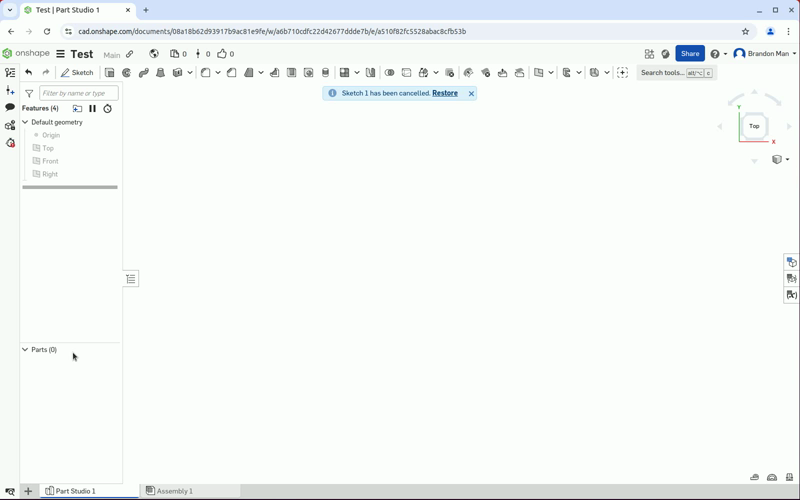
key(y)
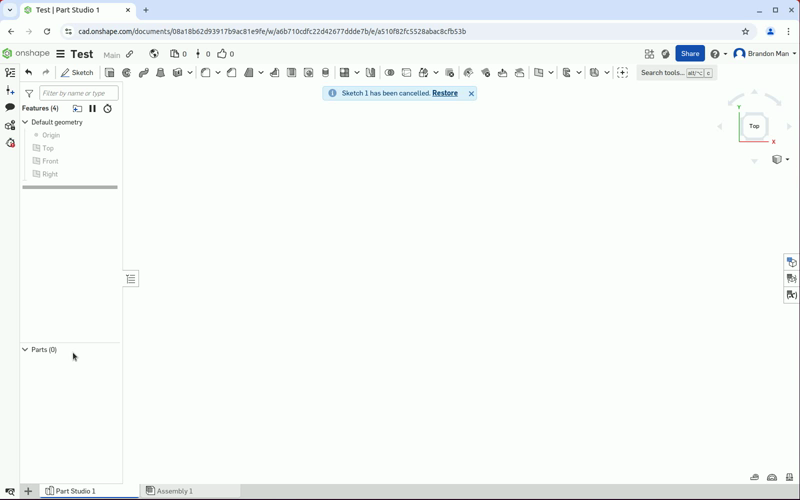
key(shift+p)
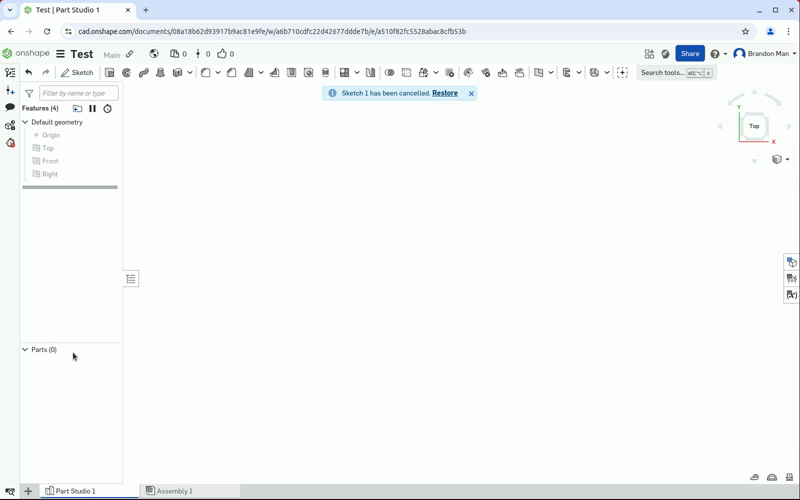
key(space)
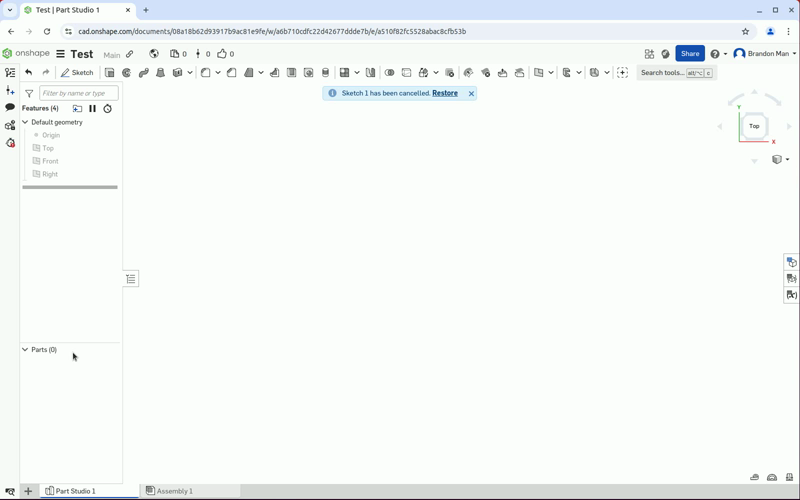
key_down(shift)
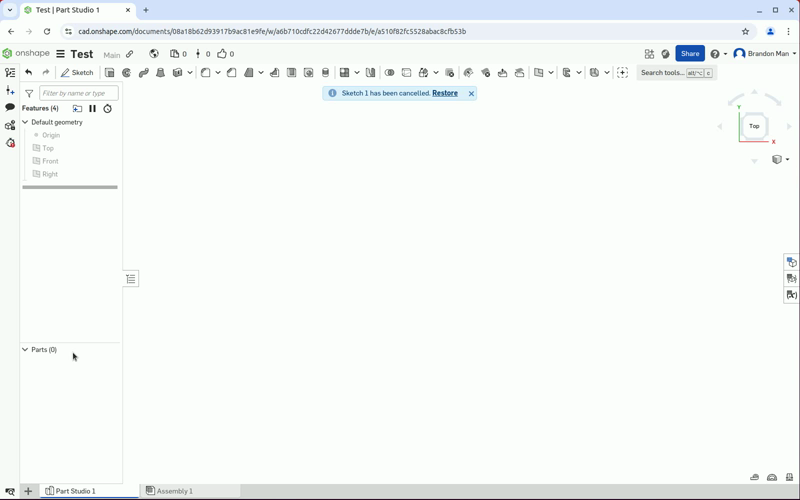
key(up)
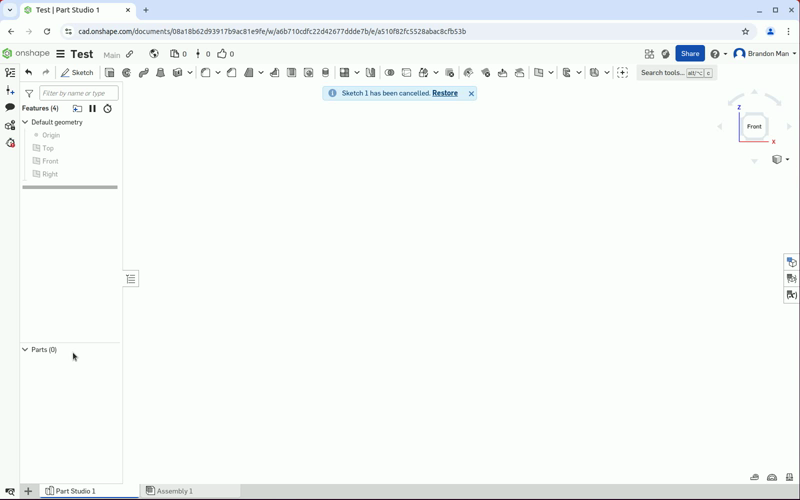
key_up(shift)
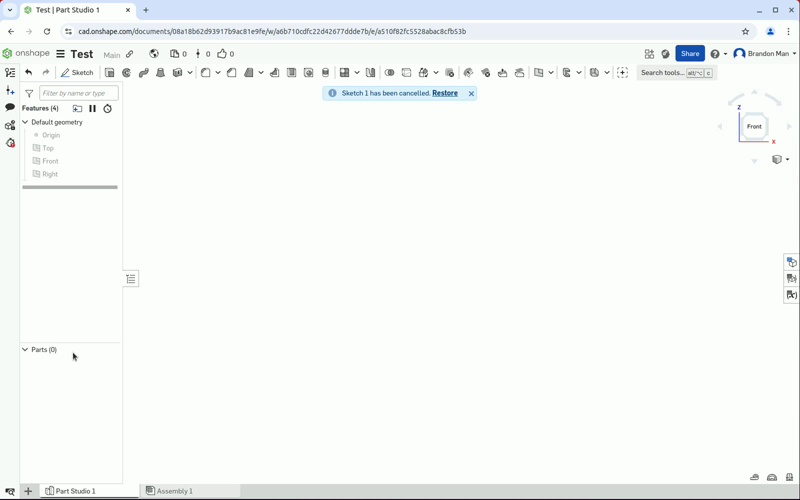
mouse_move(73, 352)
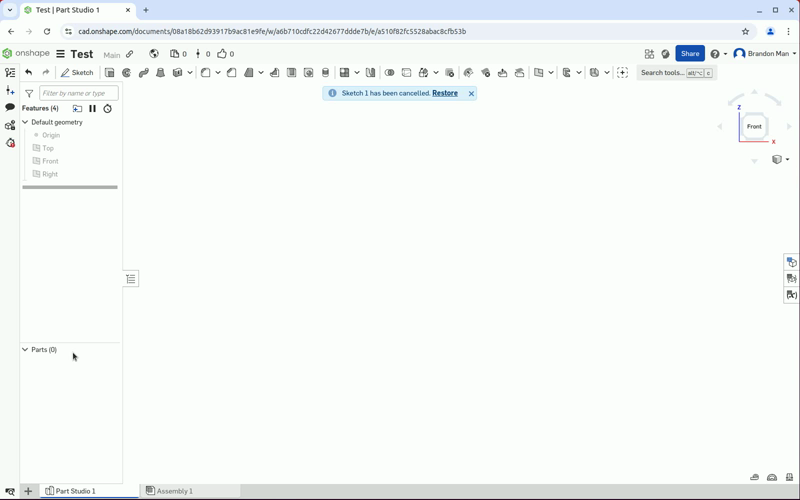
key(shift+y)
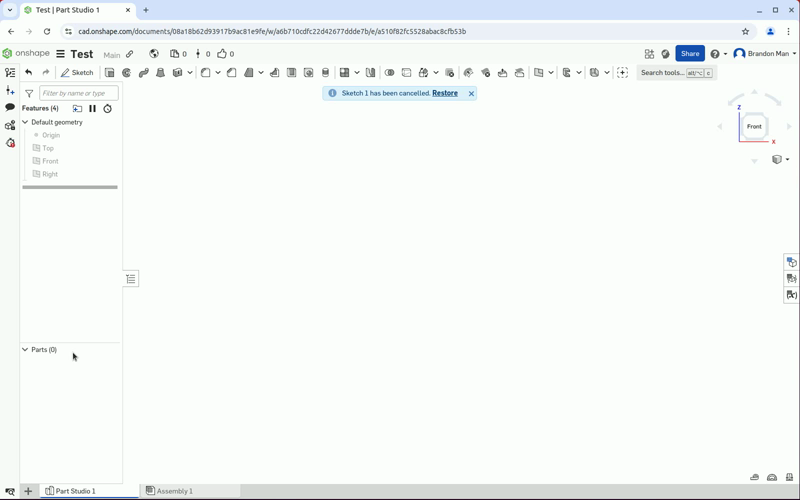
key(shift+s)
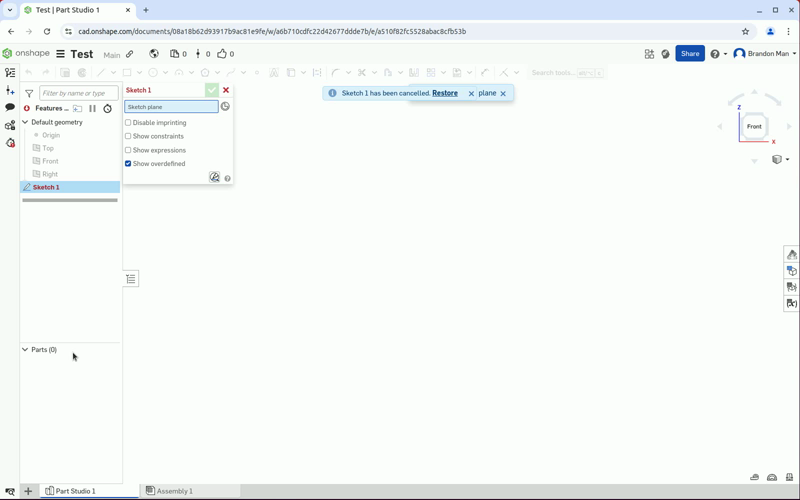
mouse_move(73, 163)
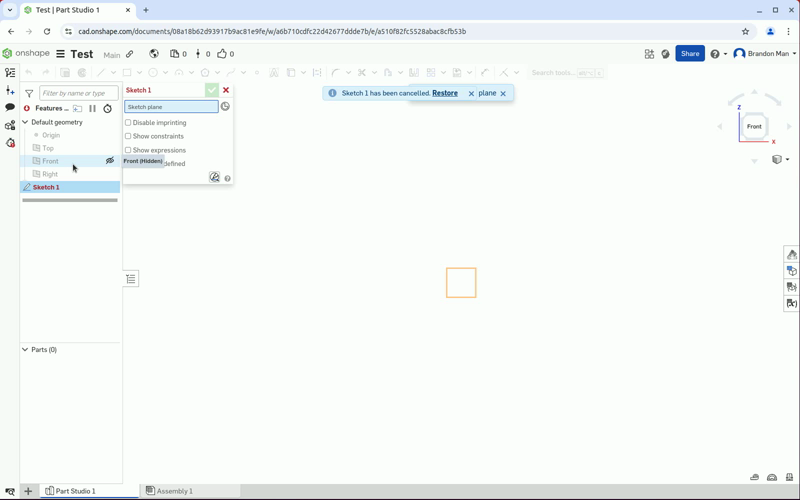
click(73, 163)
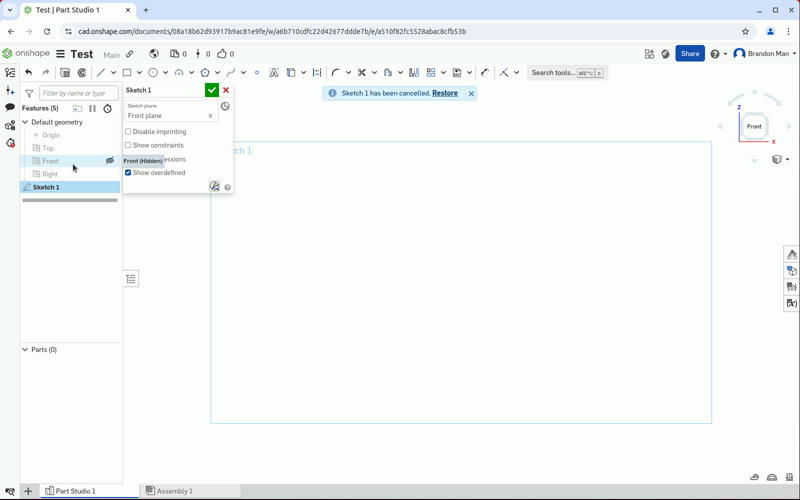
mouse_move(73, 352)
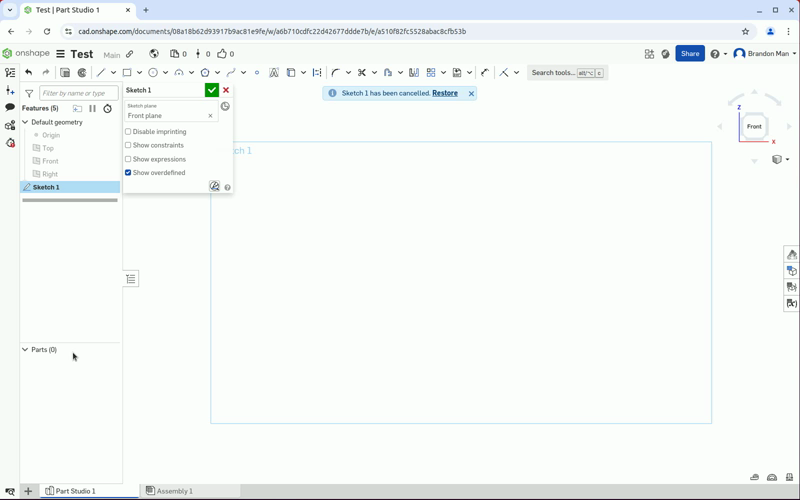
key(y)
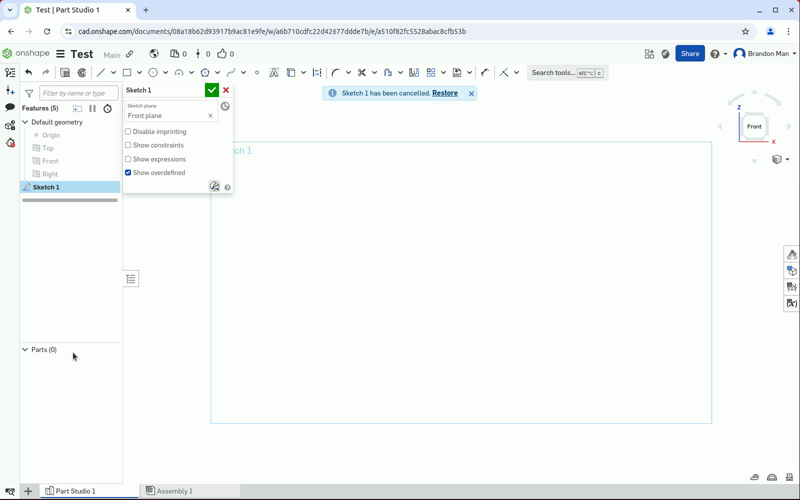
key(l)
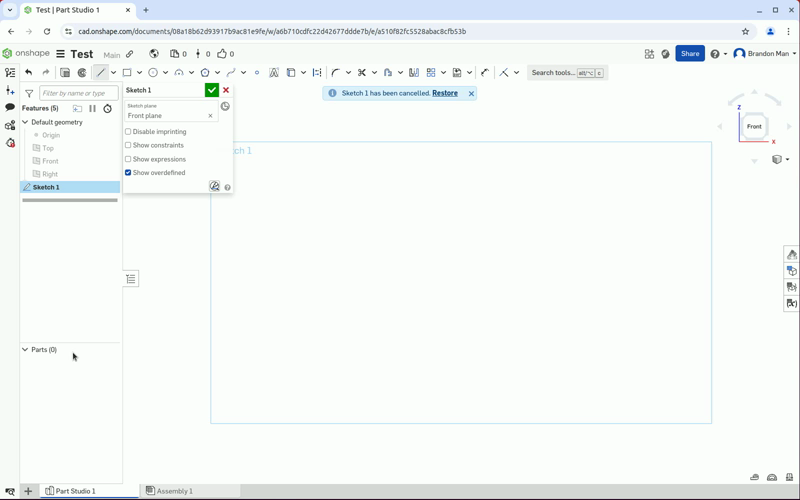
key_down(shift)
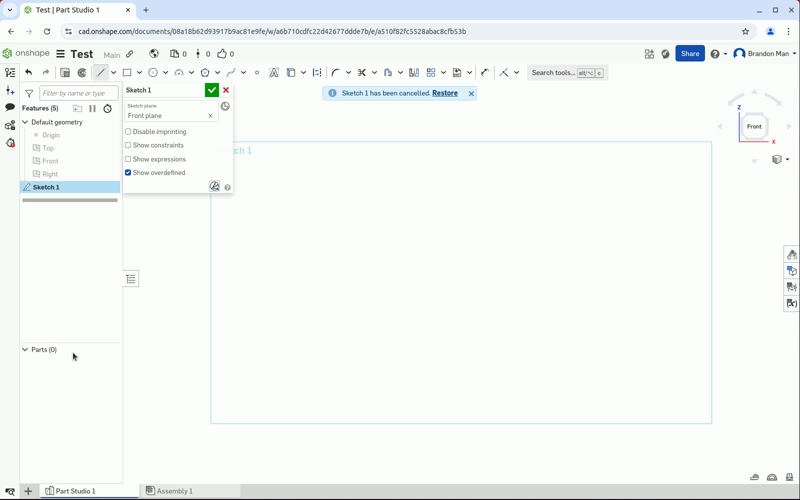
mouse_move(363, 298)
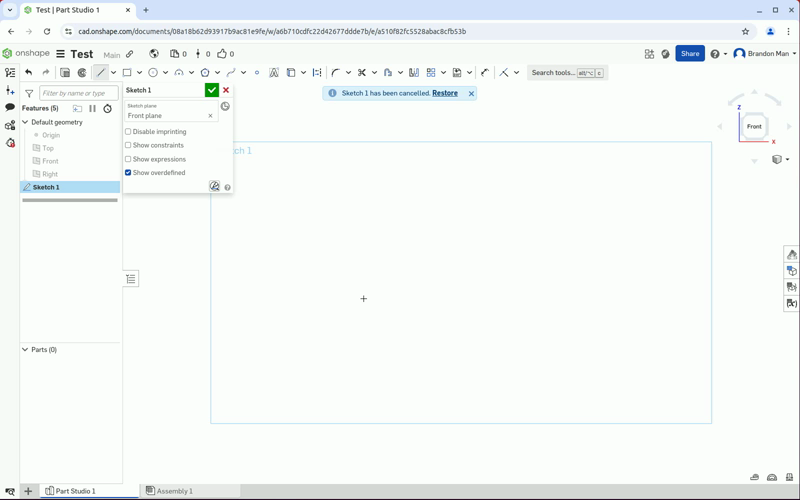
click(363, 298)
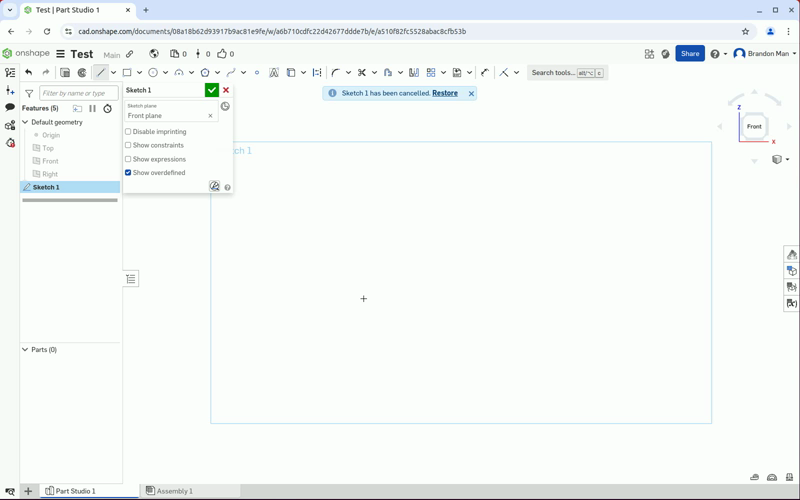
key_up(shift)
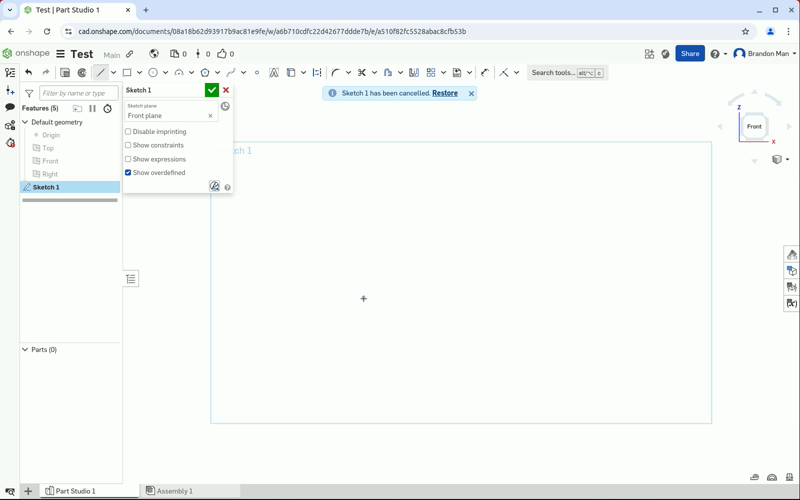
key_down(shift)
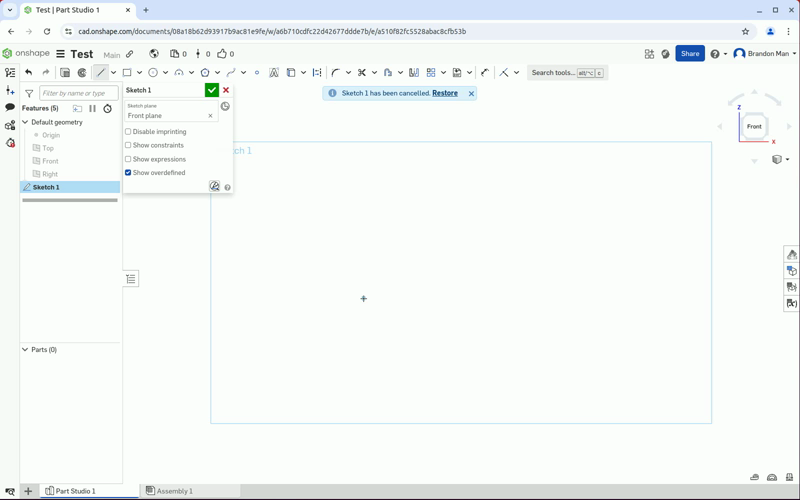
mouse_move(461, 298)
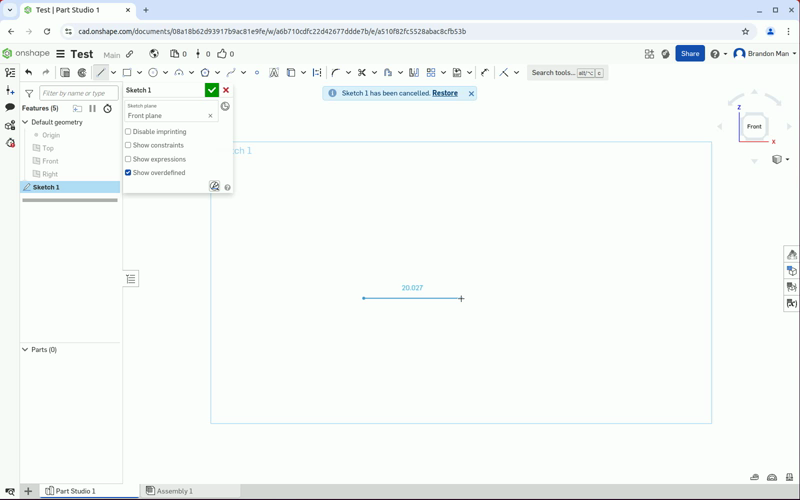
click(461, 298)
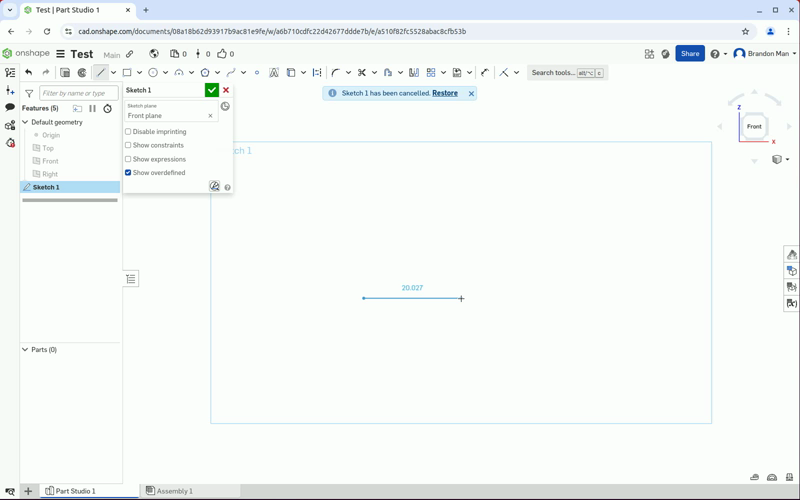
key_up(shift)
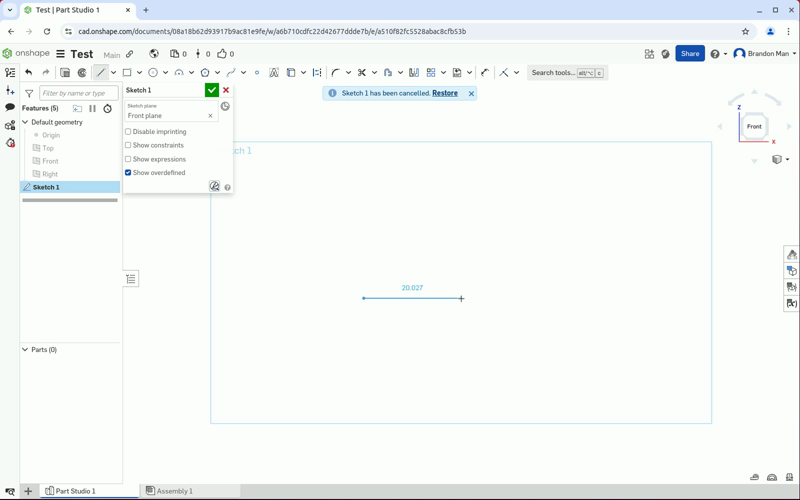
key(esc)
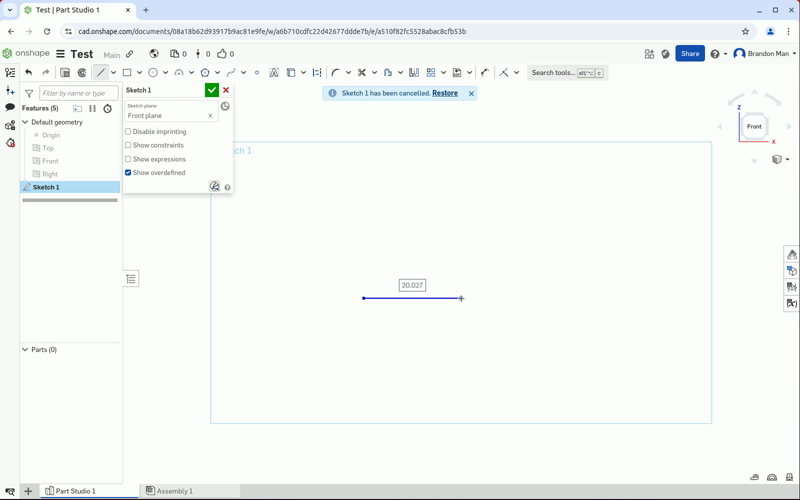
key(a)
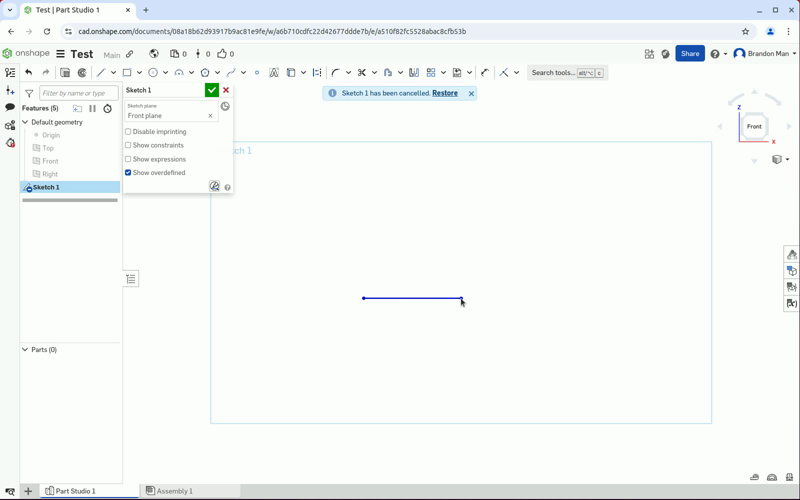
mouse_move(461, 298)
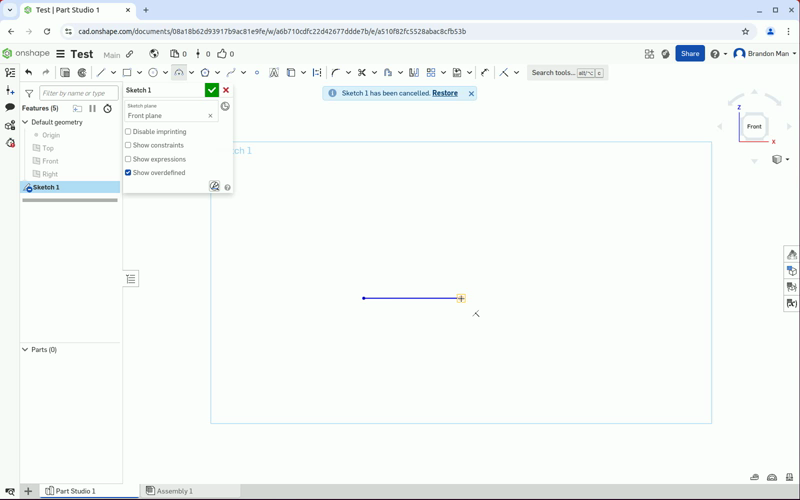
click(461, 298)
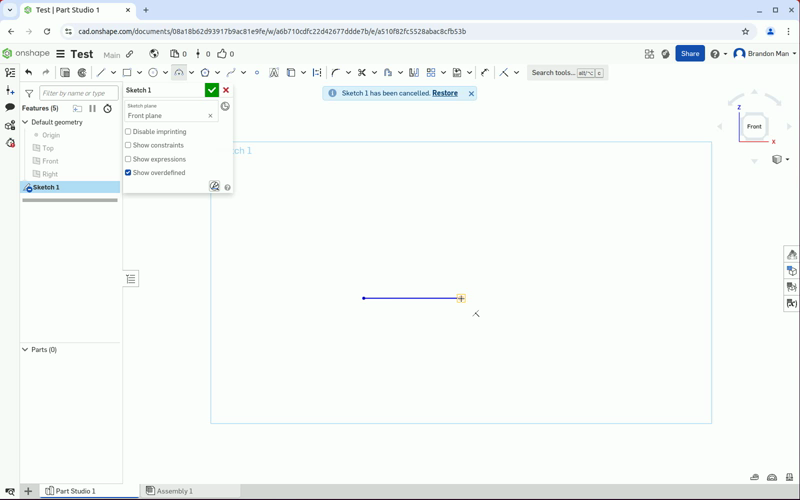
key_down(shift)
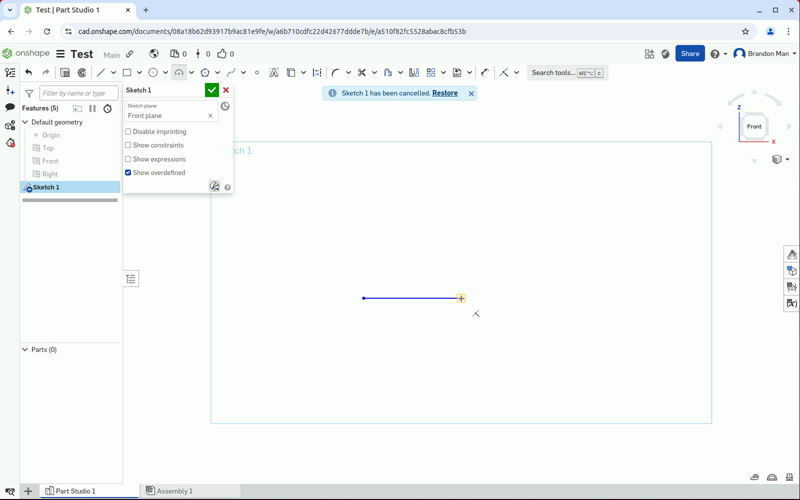
mouse_move(461, 267)
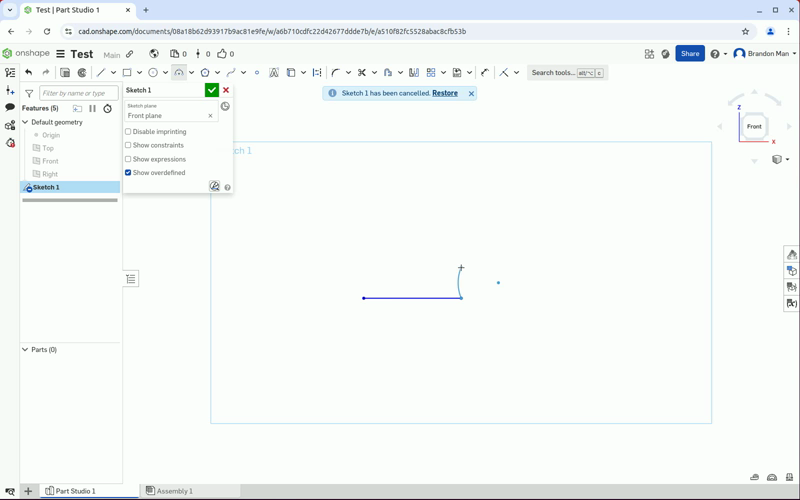
click(461, 267)
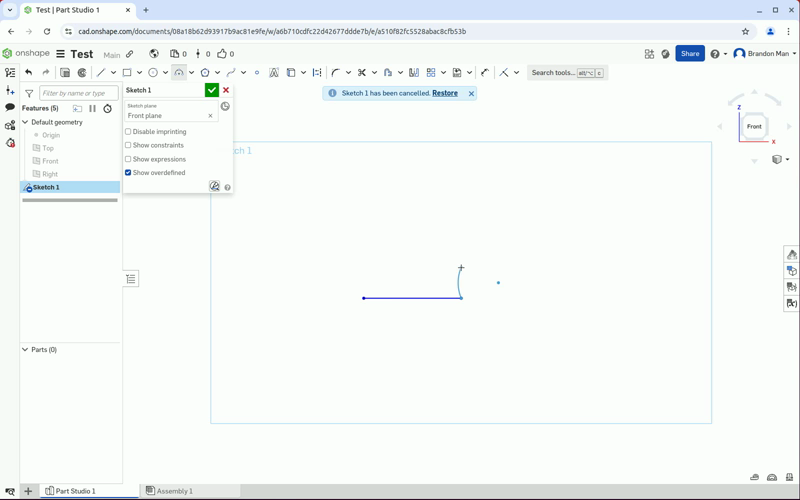
mouse_move(445, 282)
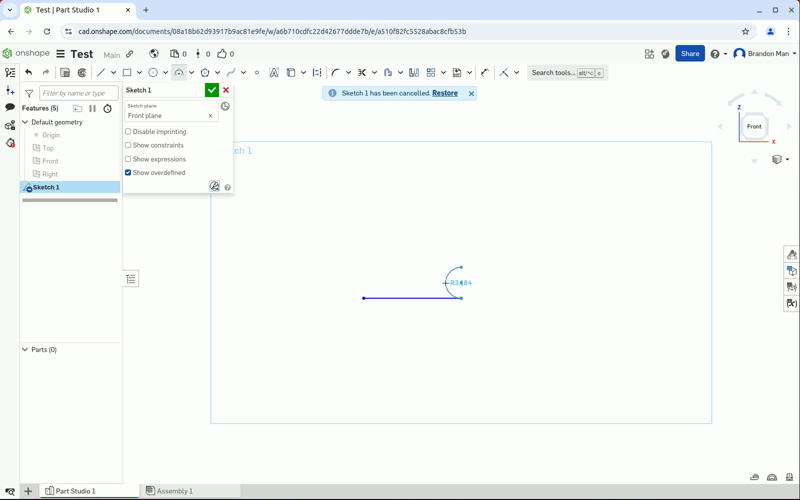
click(445, 282)
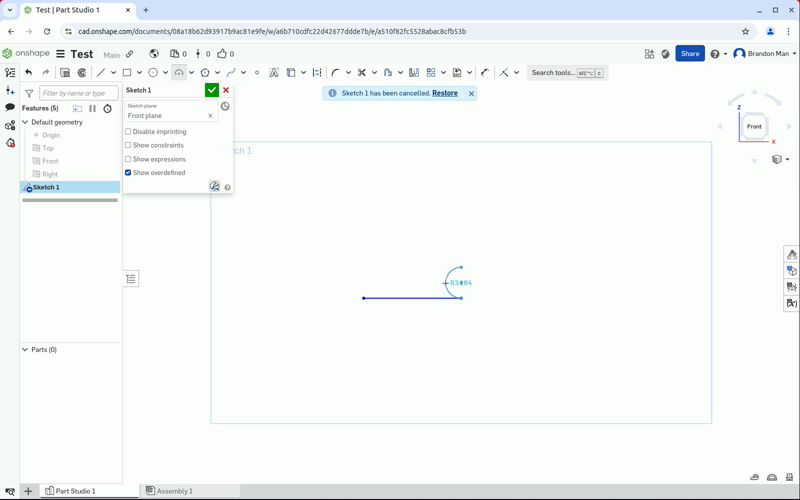
key_up(shift)
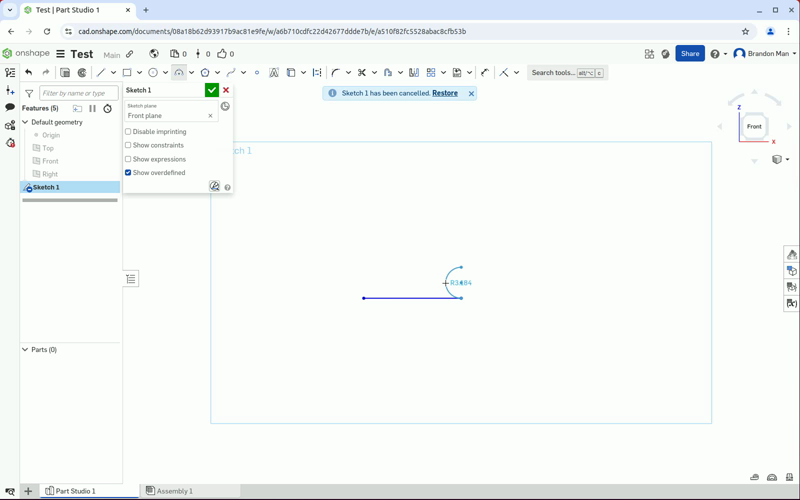
key(esc)
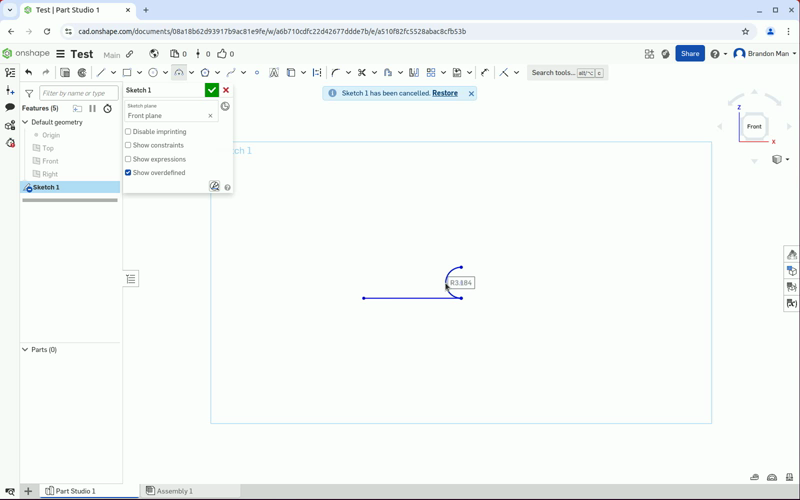
key(l)
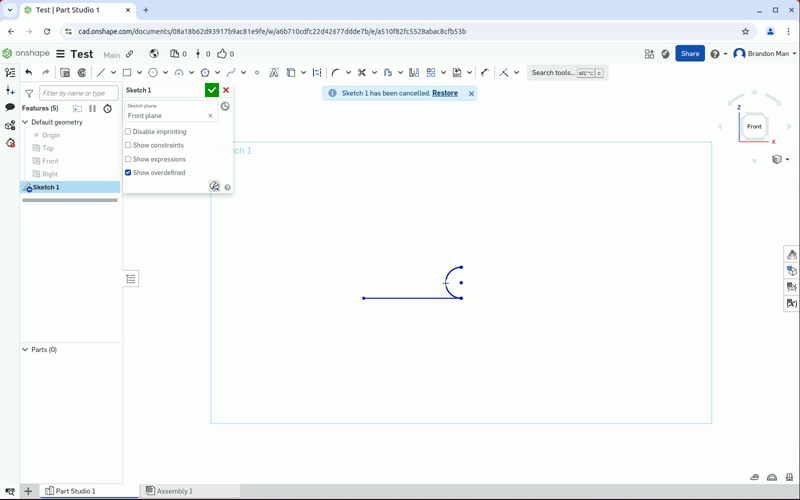
mouse_move(461, 267)
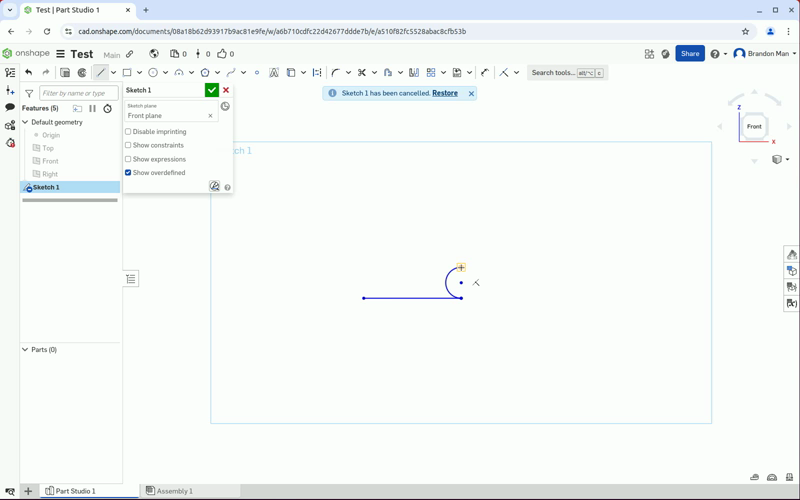
click(461, 267)
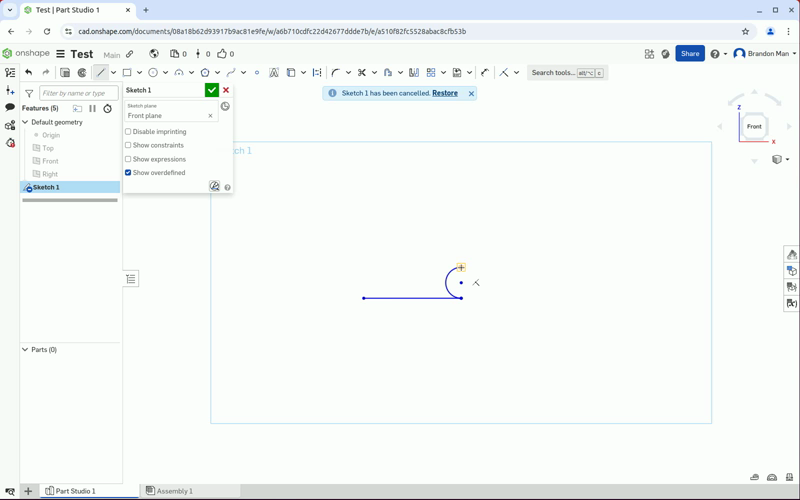
key_down(shift)
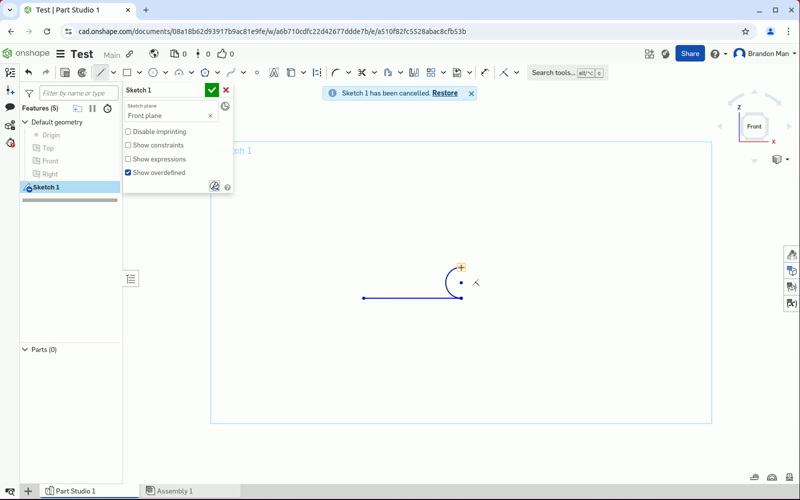
mouse_move(363, 267)
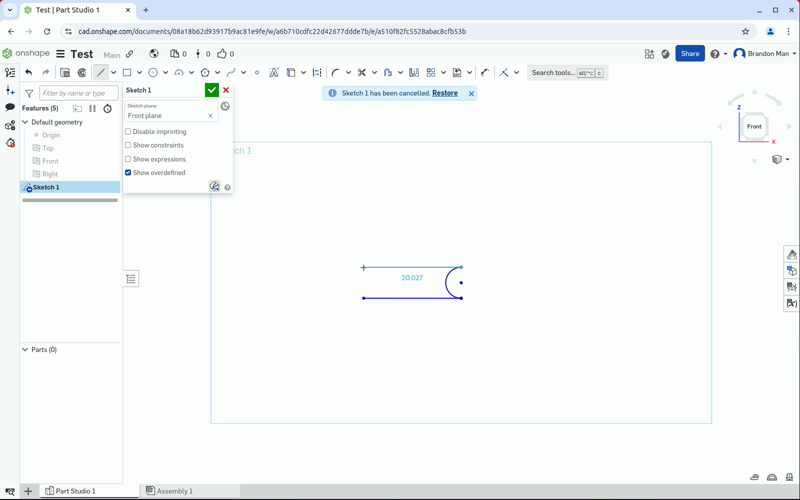
click(363, 267)
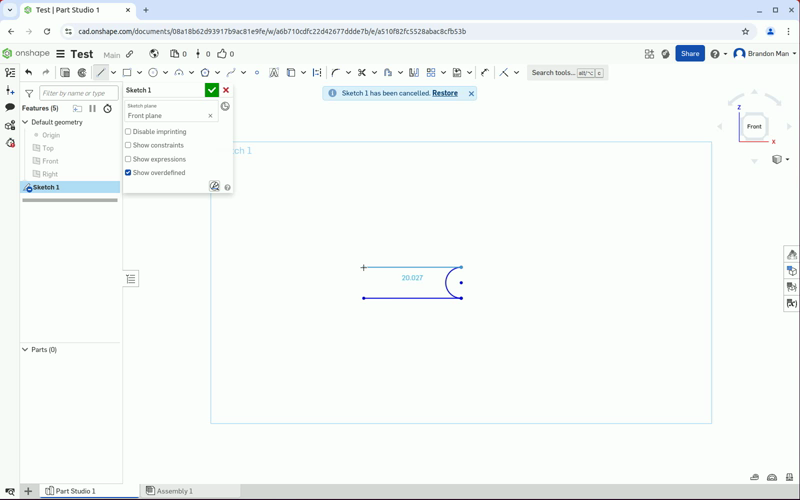
key_up(shift)
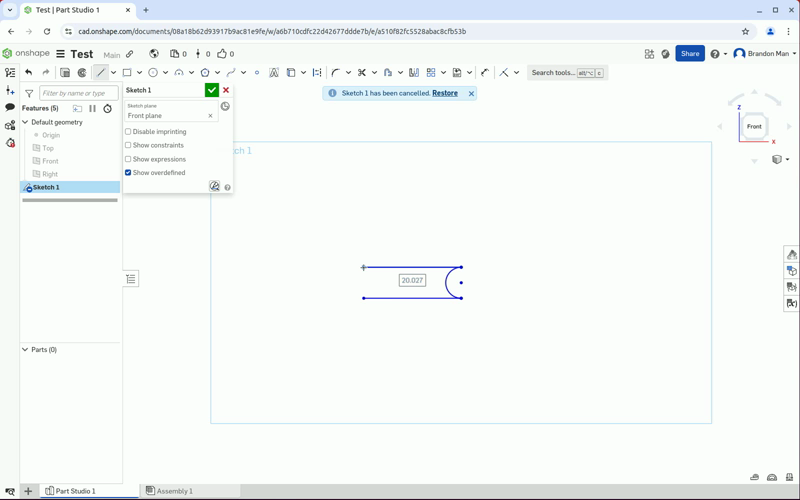
key(esc)
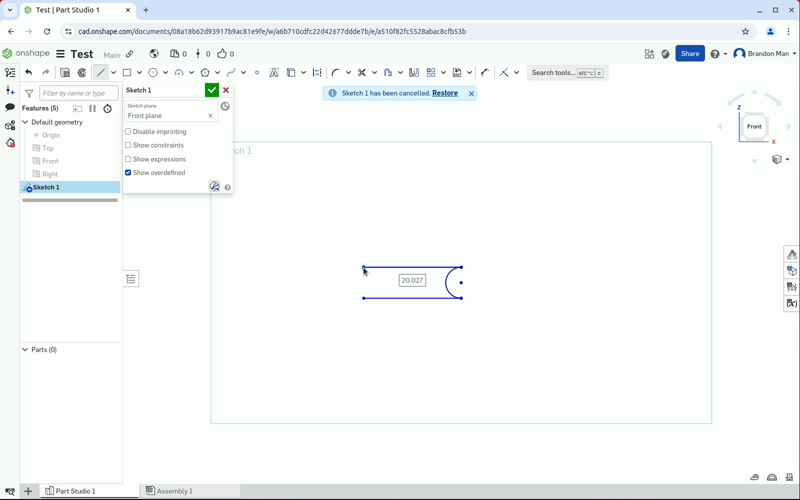
key(a)
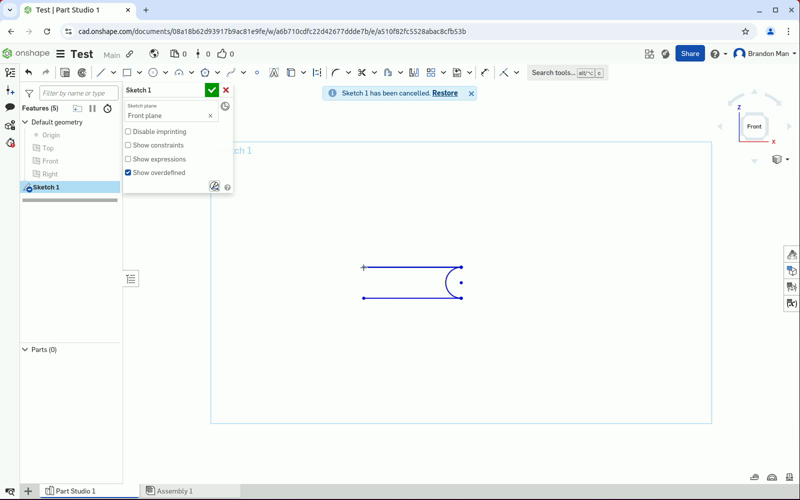
mouse_move(363, 267)
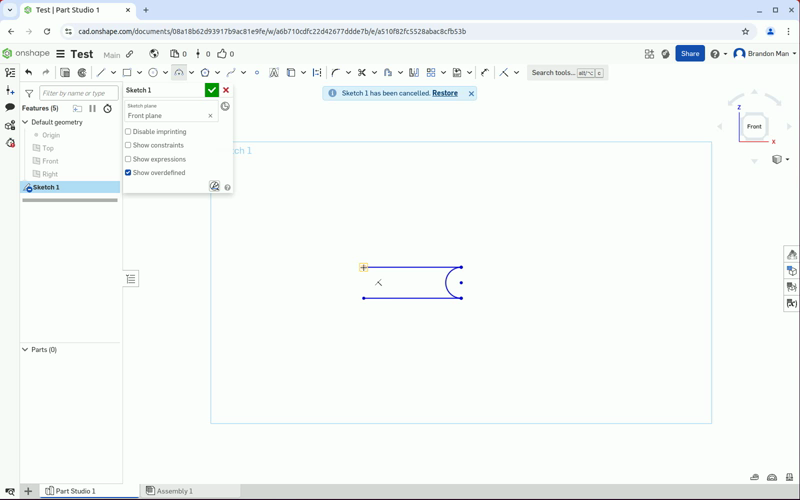
click(363, 267)
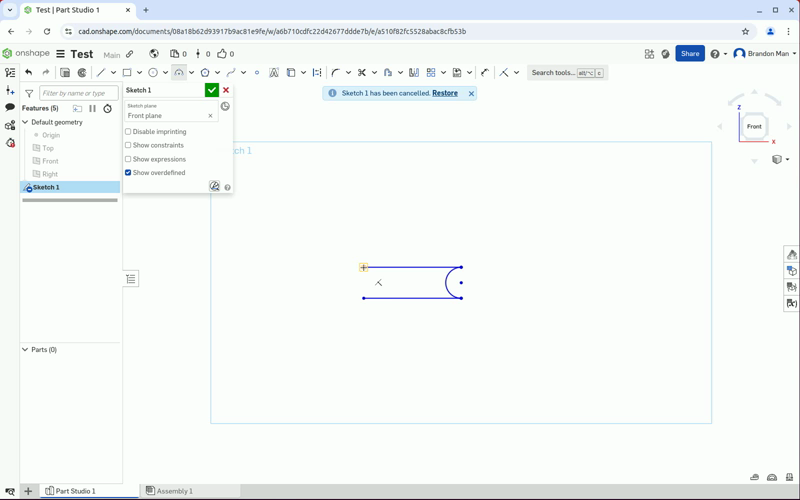
mouse_move(363, 298)
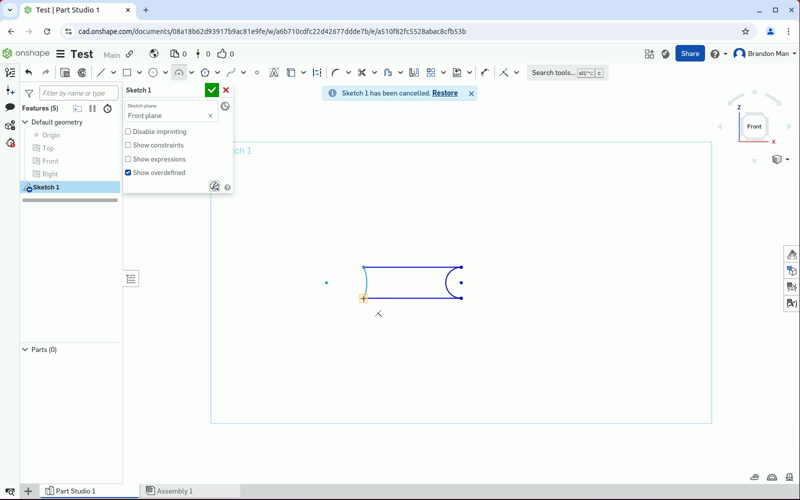
click(363, 298)
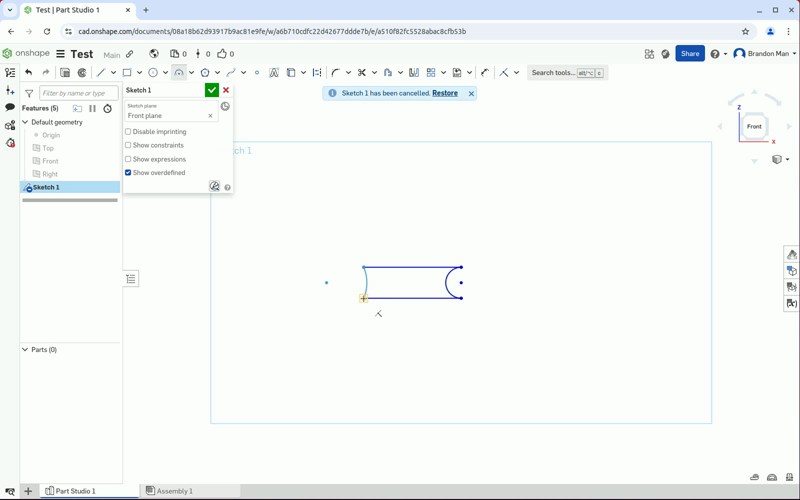
key_down(shift)
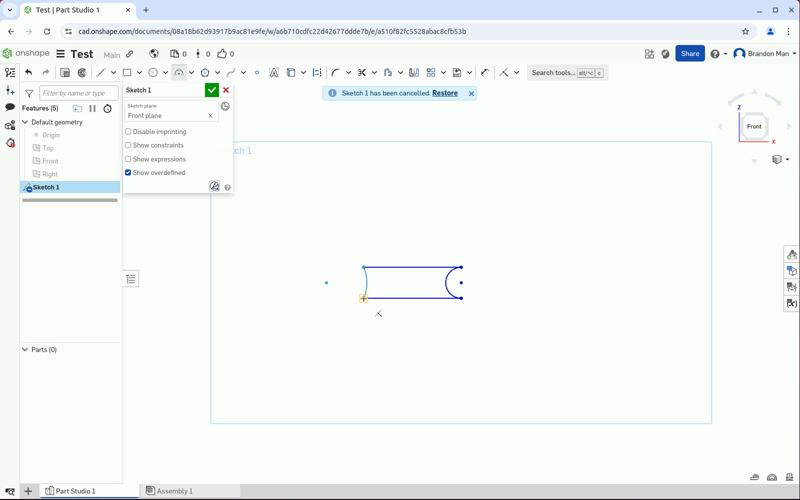
mouse_move(378, 282)
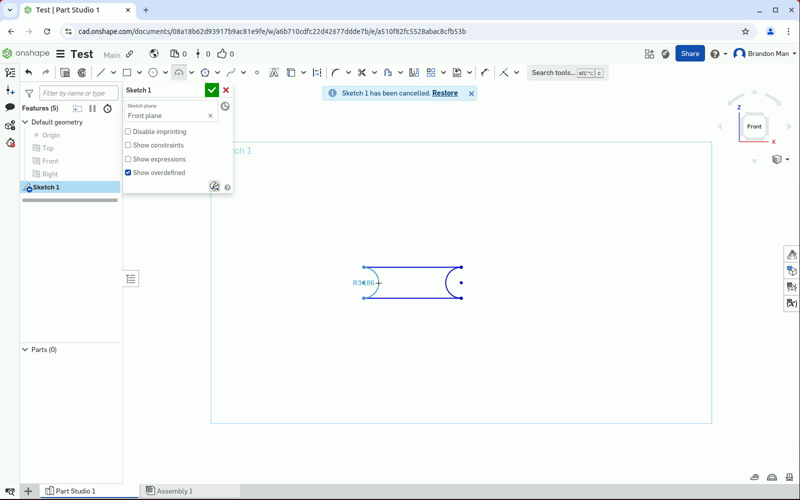
click(378, 282)
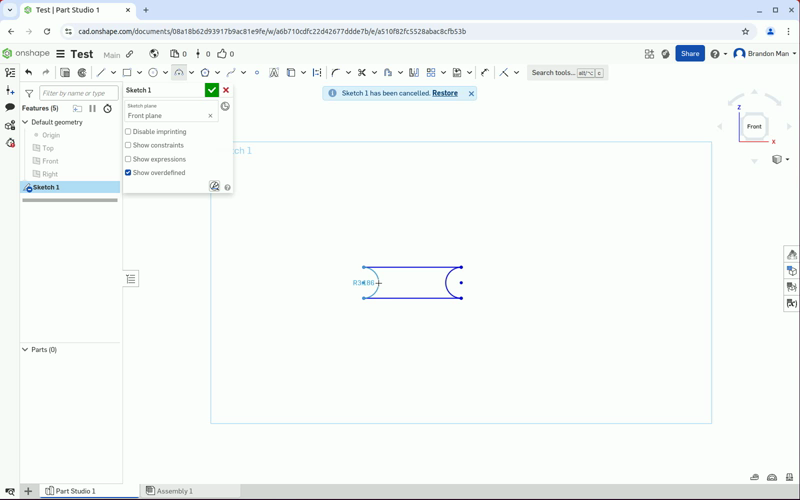
key_up(shift)
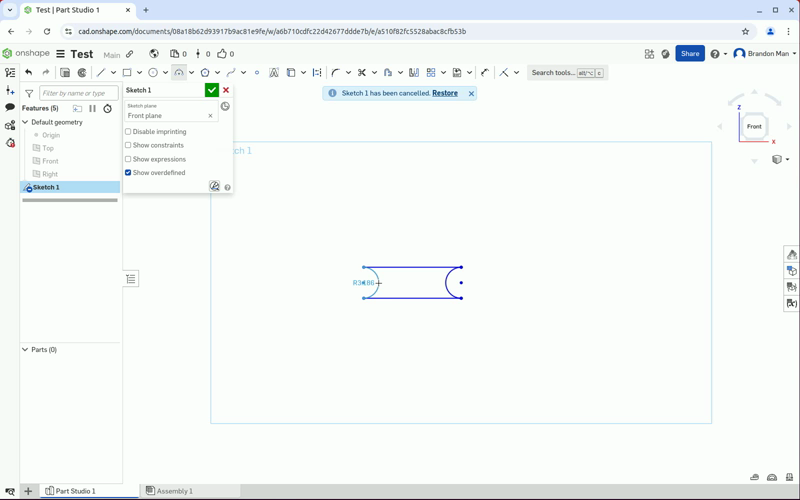
key(esc)
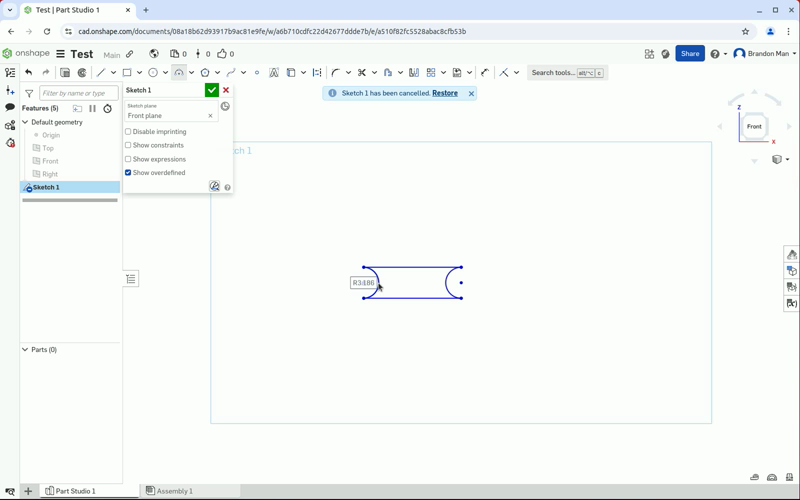
mouse_move(387, 284)
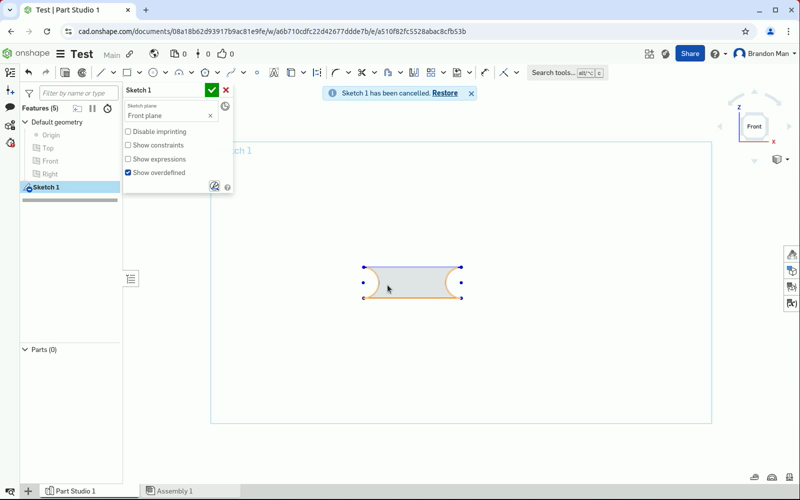
scroll(6)
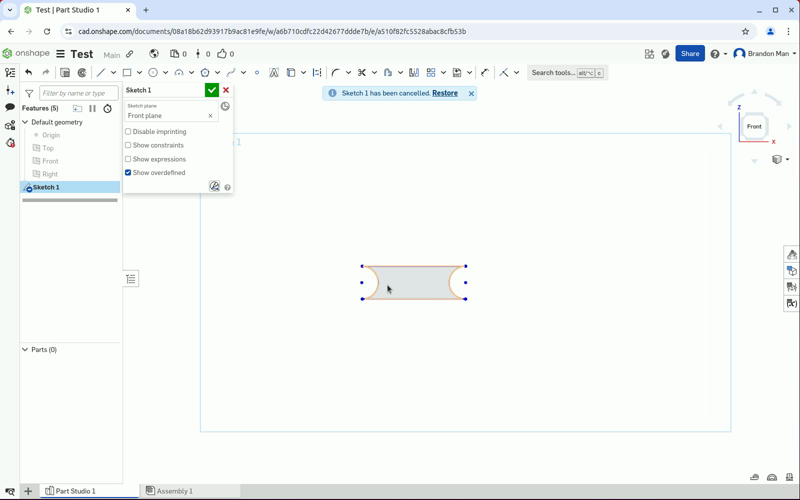
scroll(6)
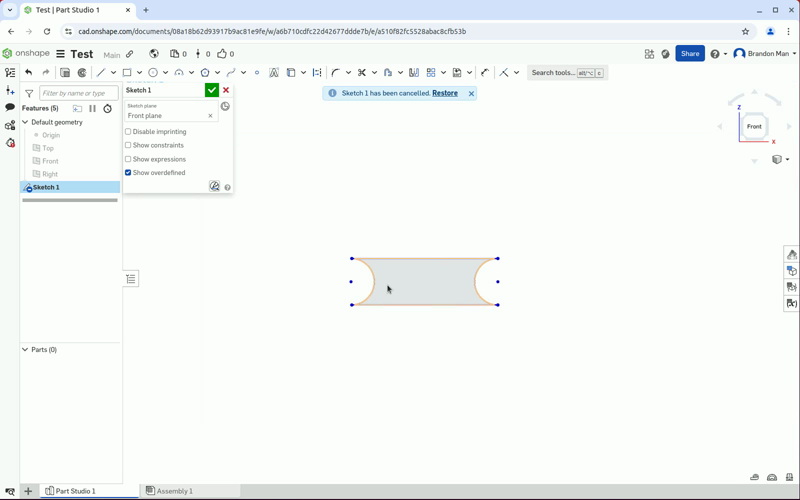
scroll(6)
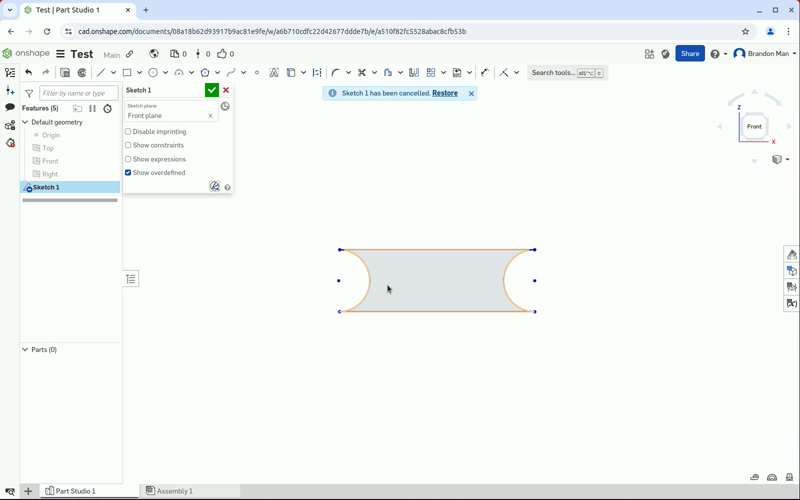
scroll(6)
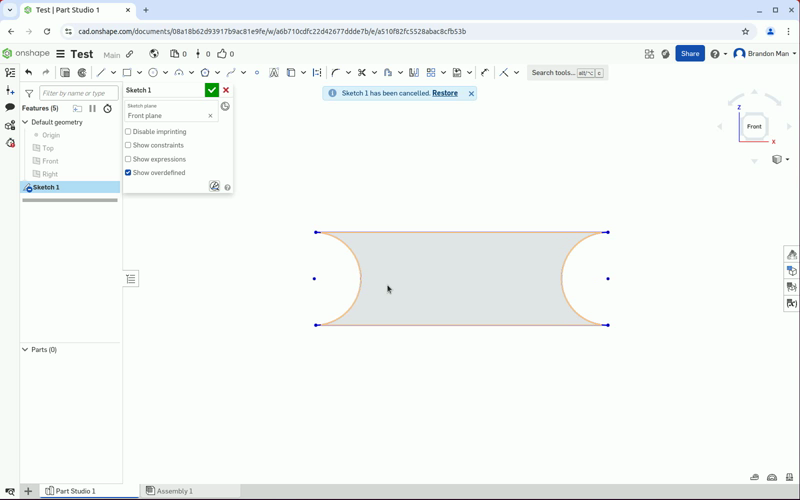
scroll(6)
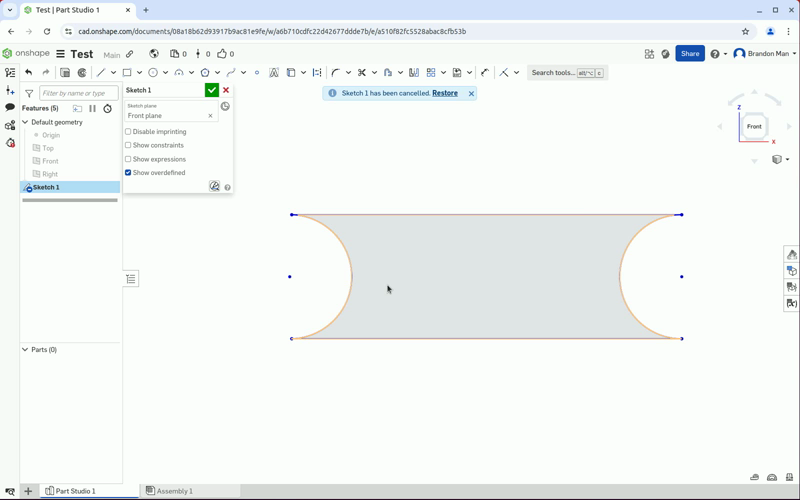
scroll(6)
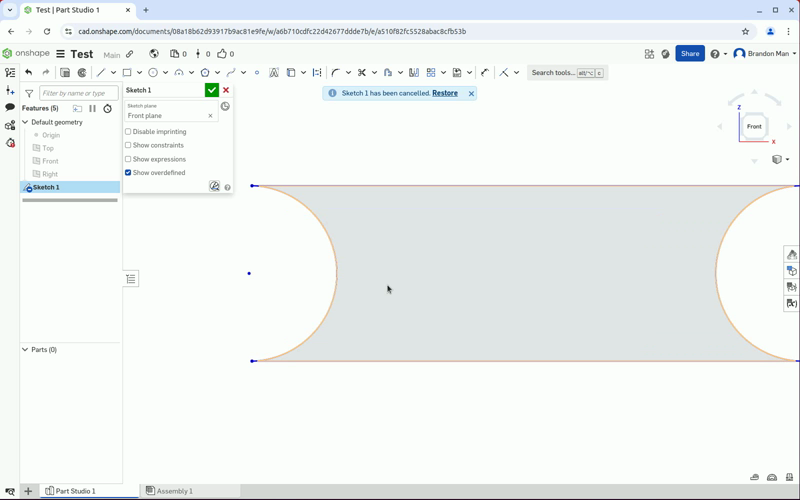
scroll(6)
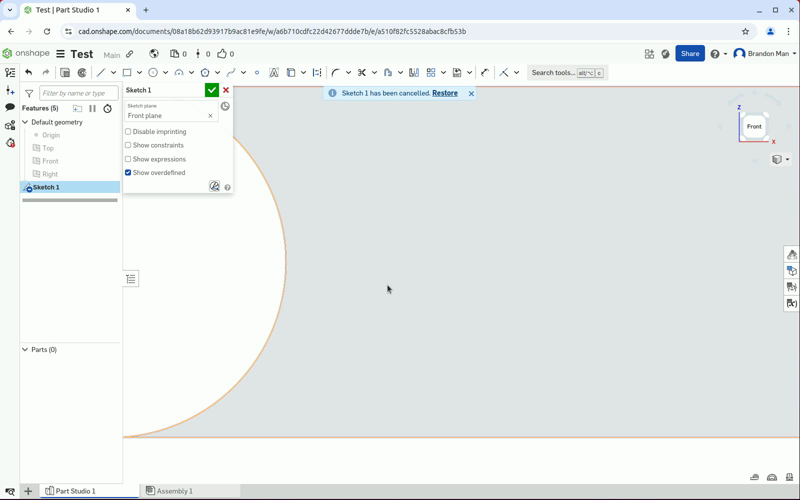
click(387, 284)
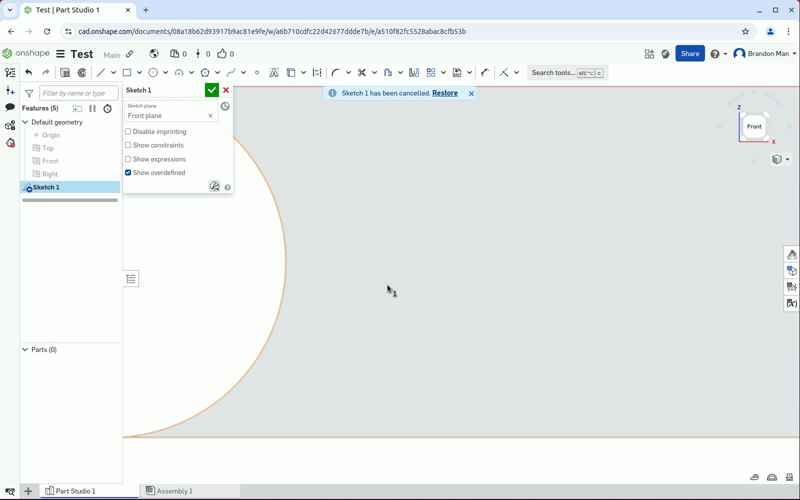
scroll(-6)
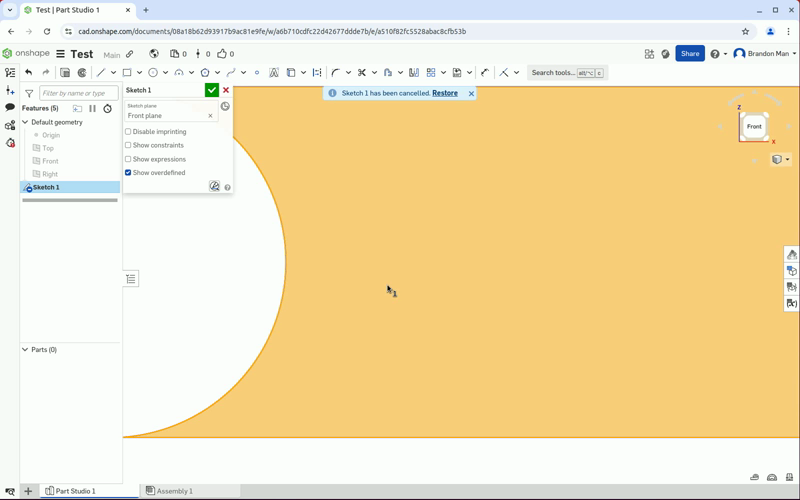
scroll(-6)
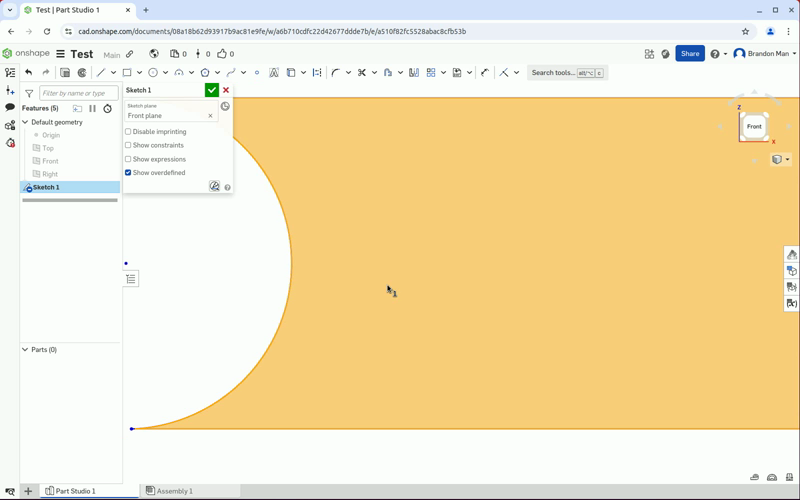
scroll(-6)
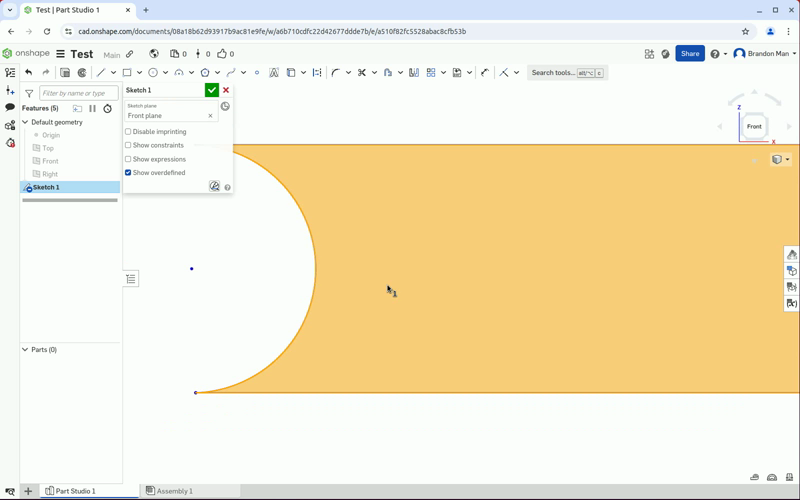
scroll(-6)
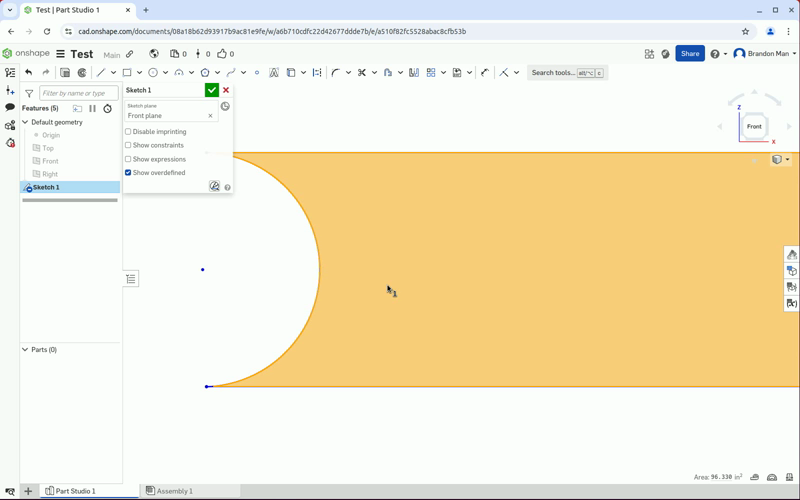
scroll(-6)
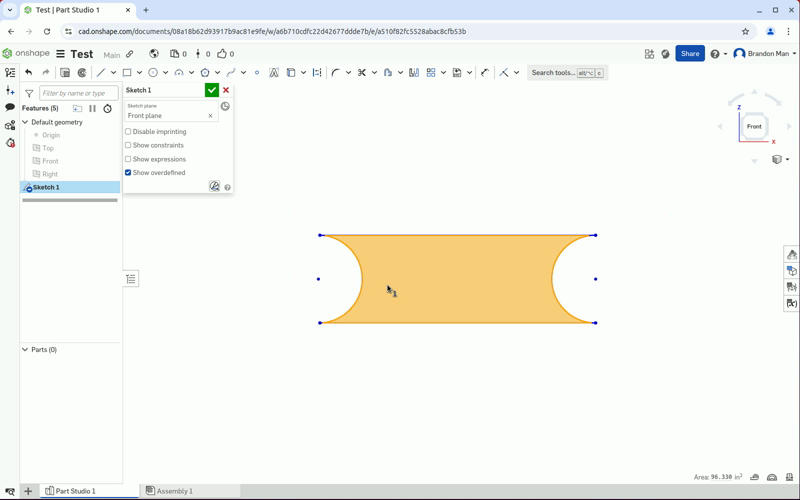
scroll(-6)
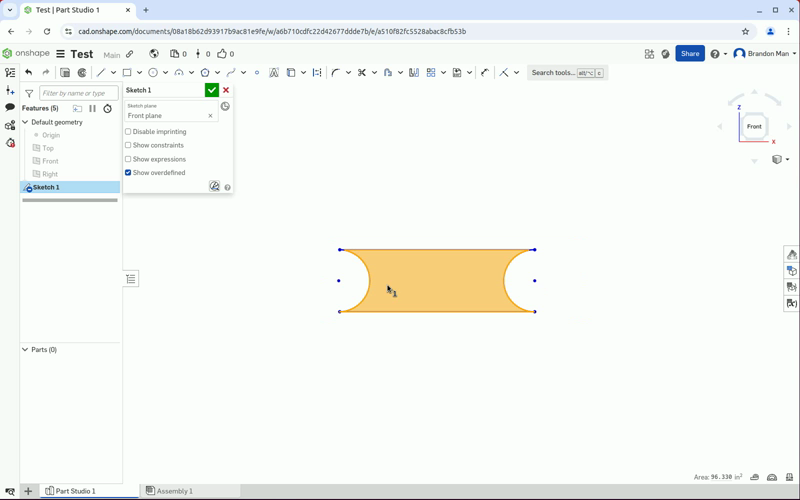
scroll(-6)
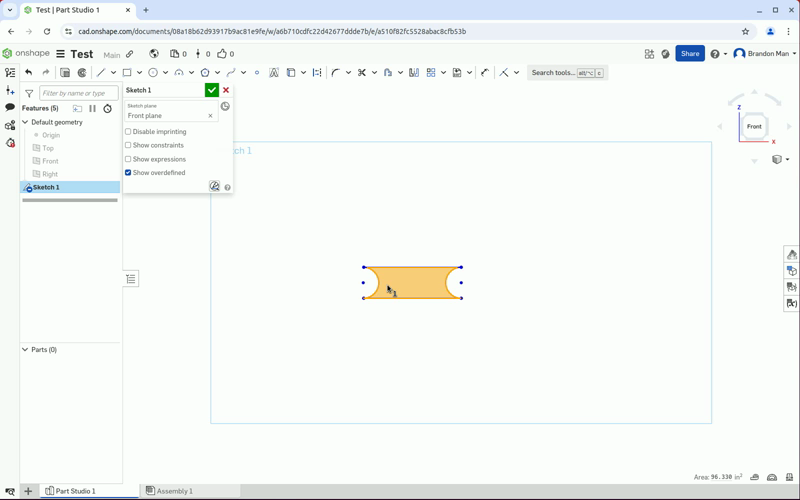
mouse_move(73, 352)
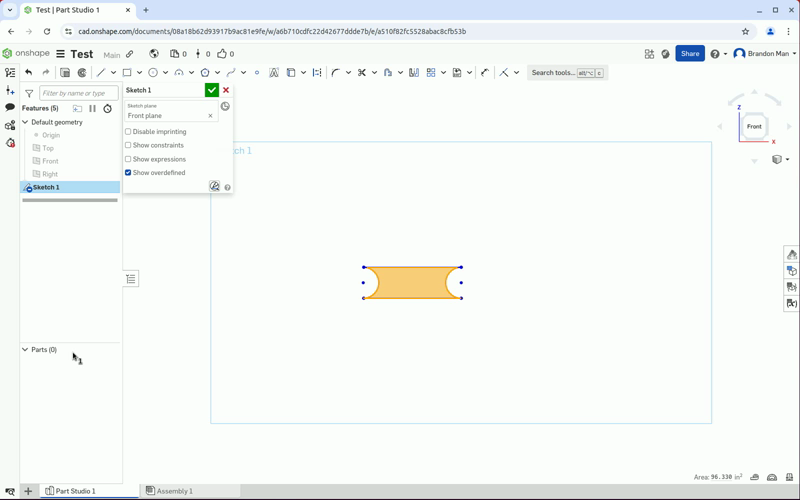
key(shift+y)
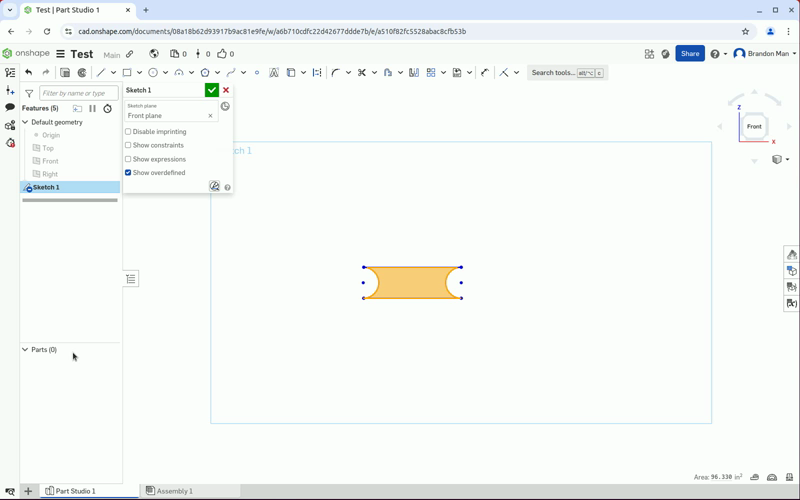
key(shift+e)
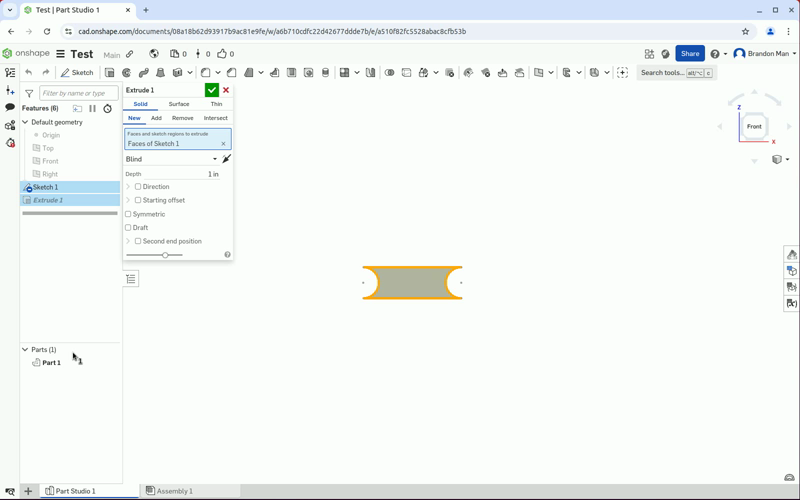
mouse_move(143, 106)
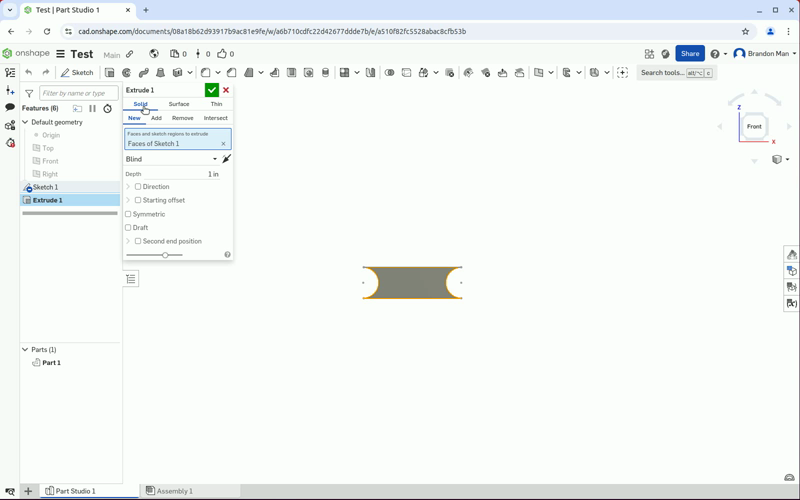
click(143, 106)
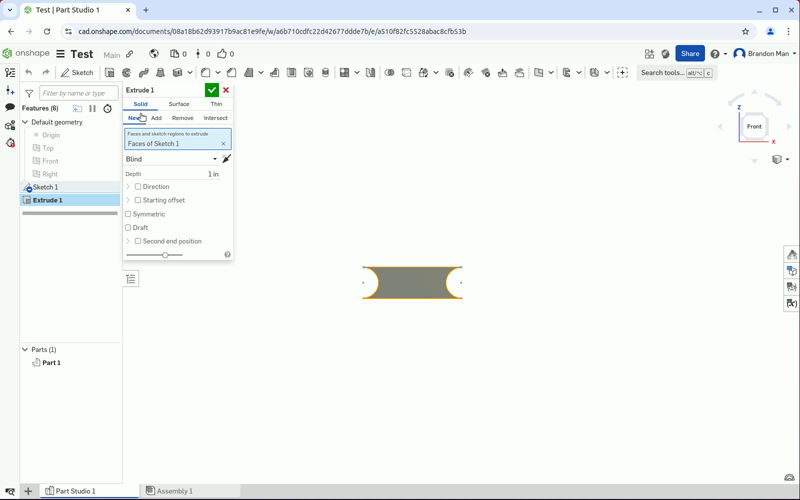
mouse_move(137, 120)
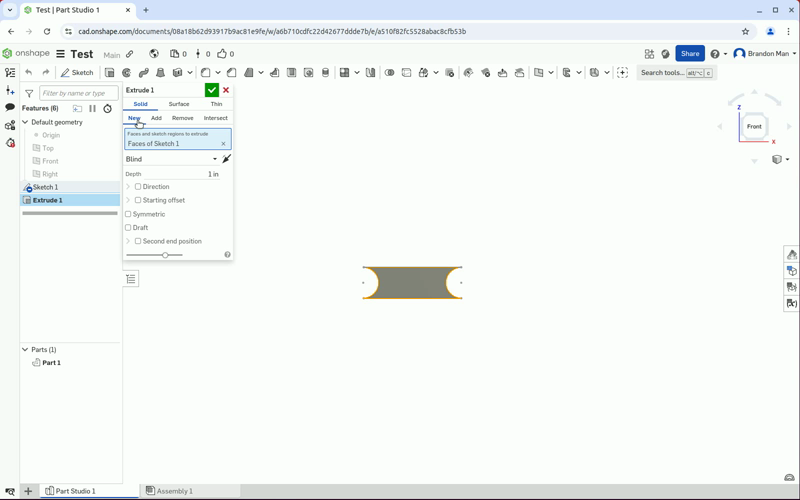
click(137, 120)
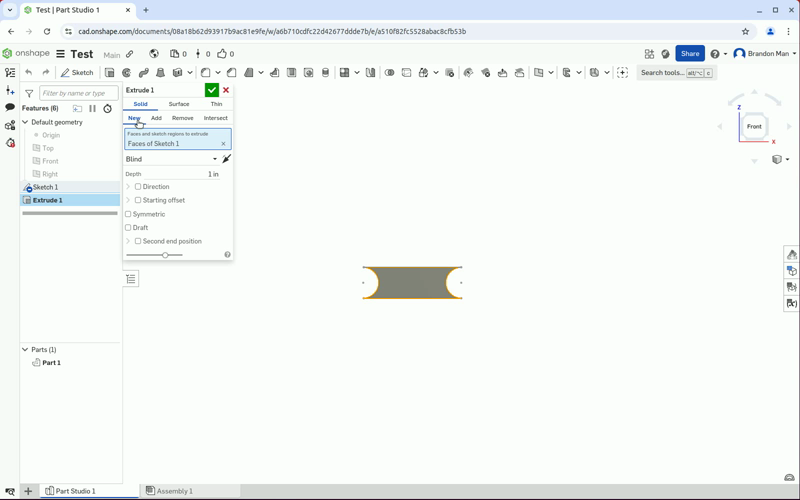
key(tab, 4)
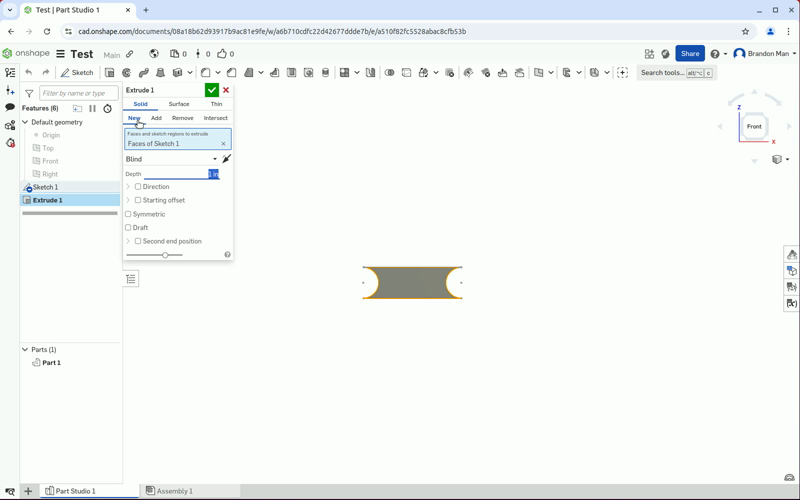
text(5.055)
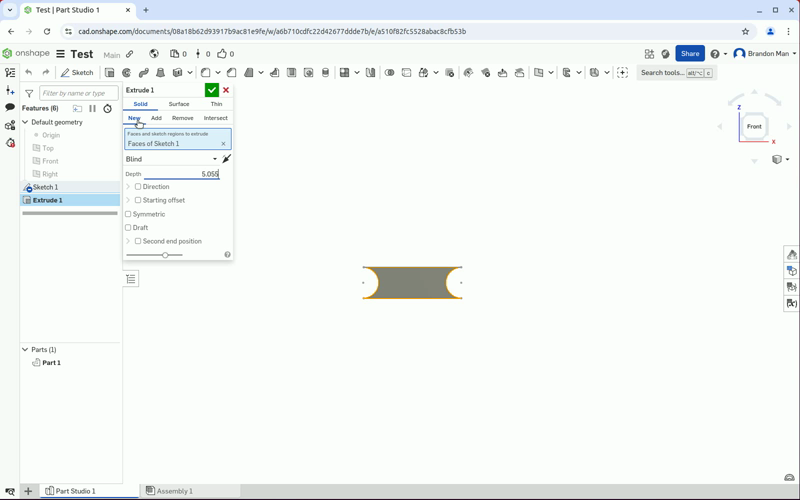
key(enter)
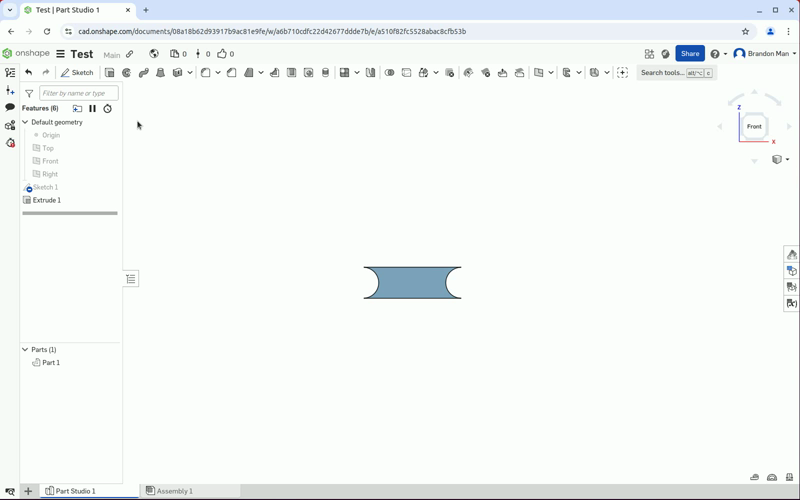
key(shift+h)
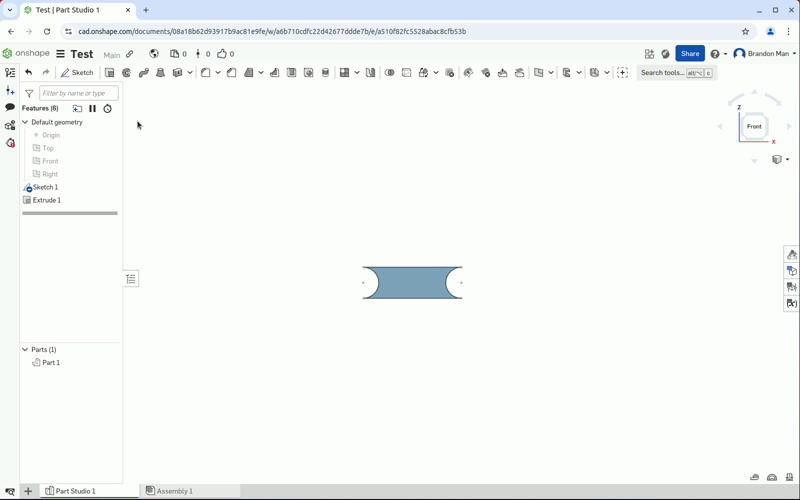
key(shift+h)
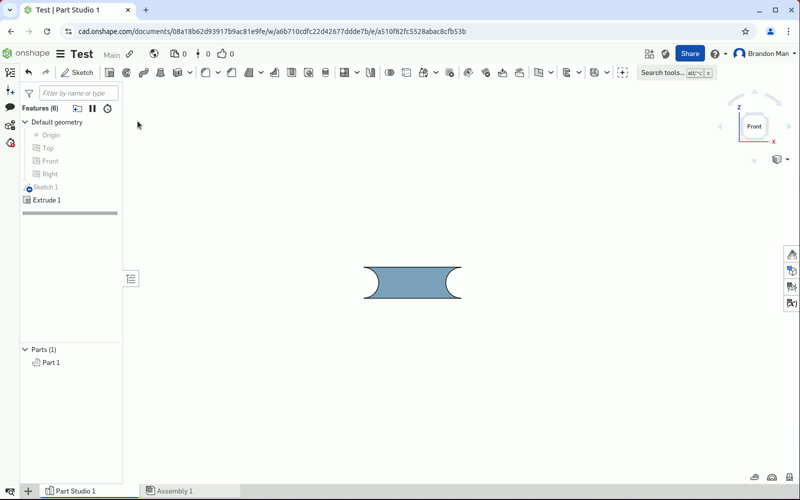
mouse_move(73, 189)
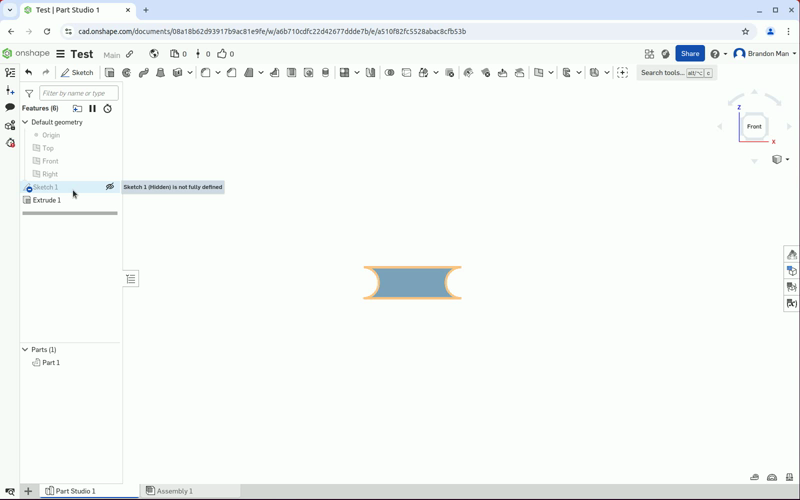
click(73, 189)
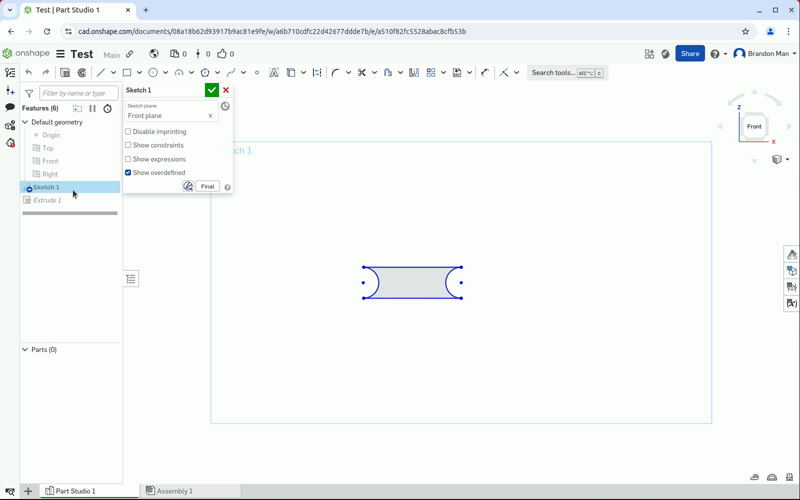
mouse_move(229, 92)
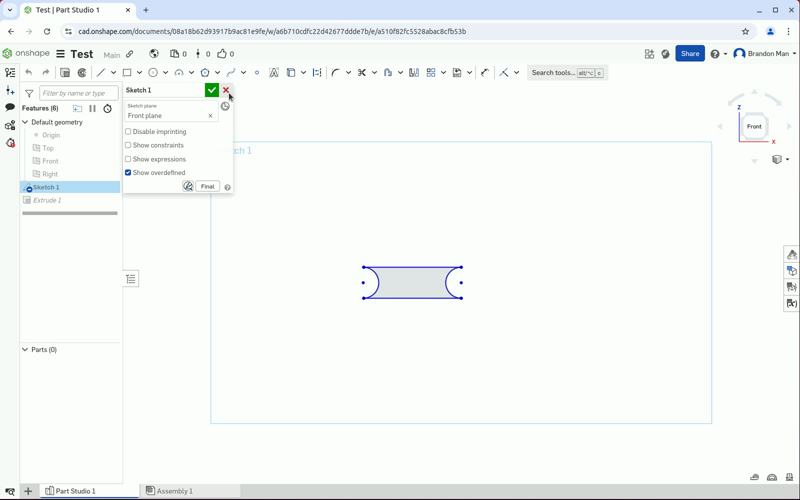
click(229, 92)
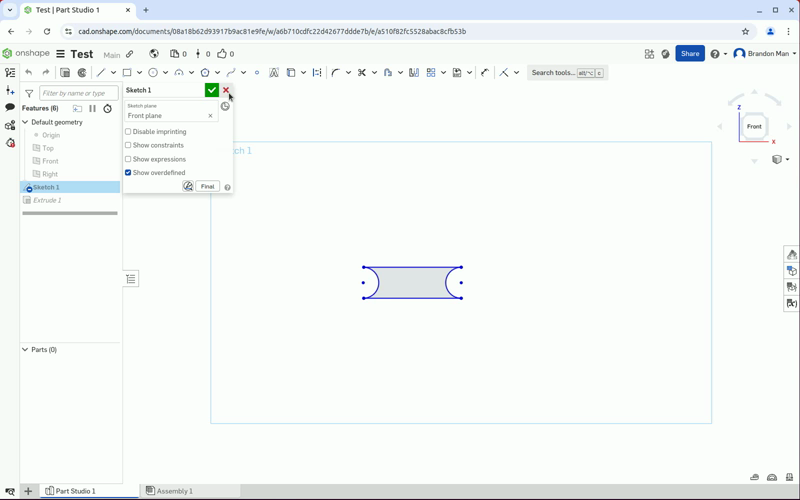
key(shift+s)
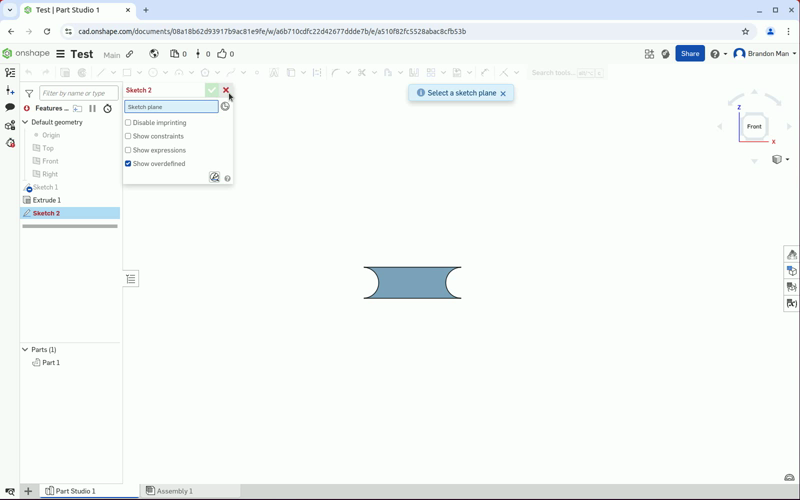
mouse_move(73, 163)
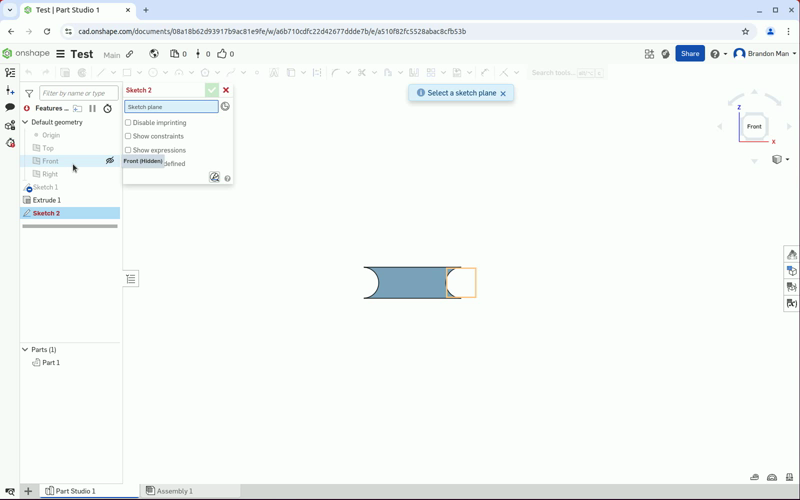
click(73, 163)
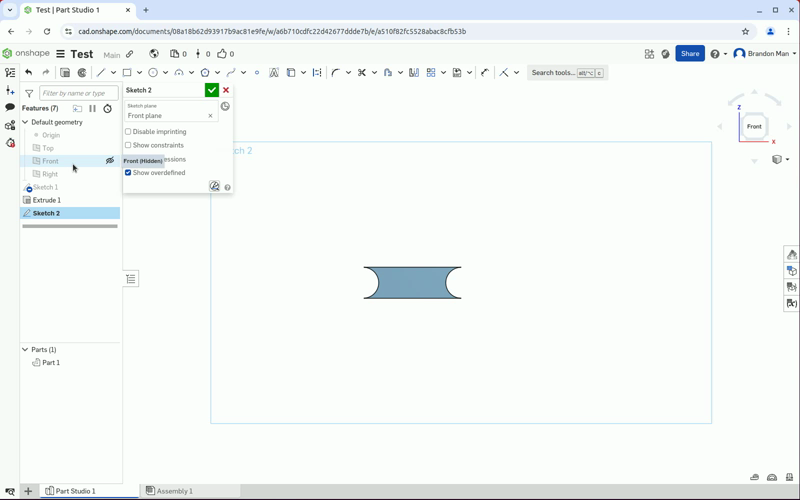
mouse_move(73, 352)
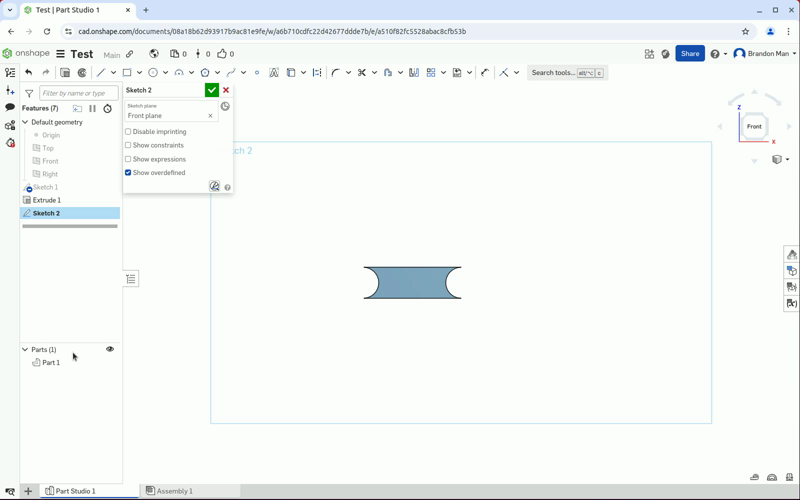
key(y)
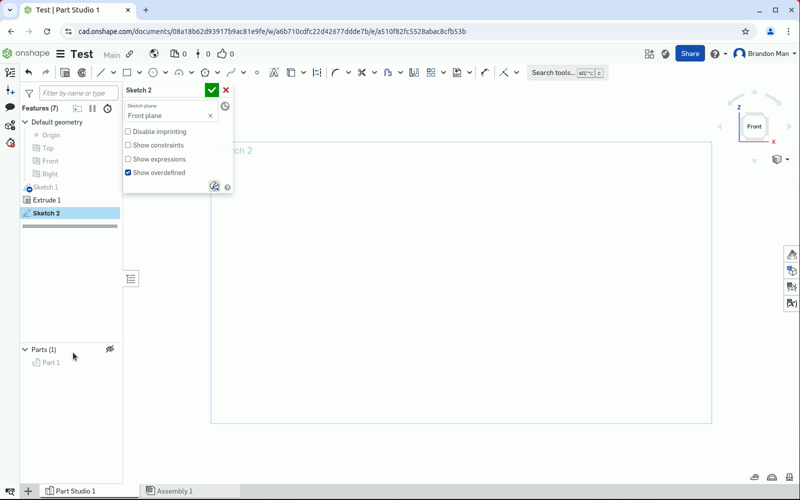
key(c)
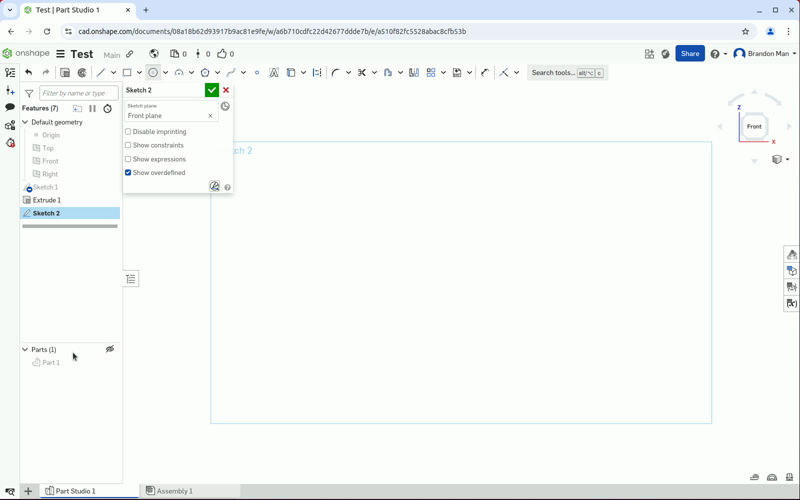
key_down(shift)
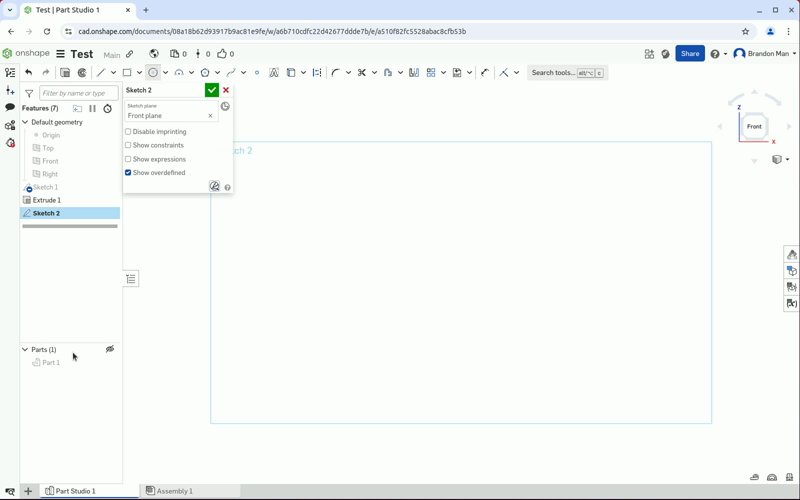
mouse_move(364, 282)
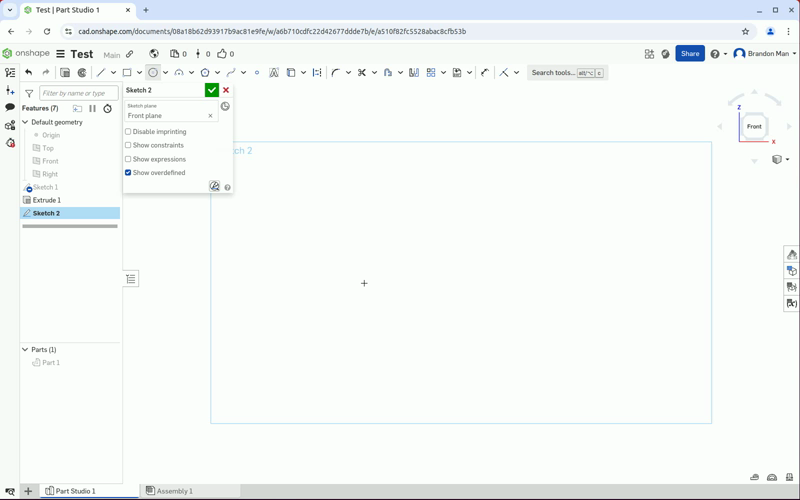
click(364, 282)
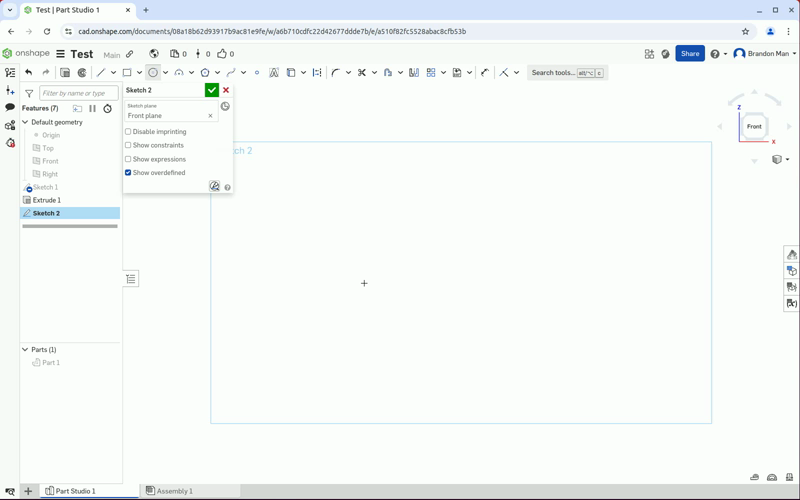
key_up(shift)
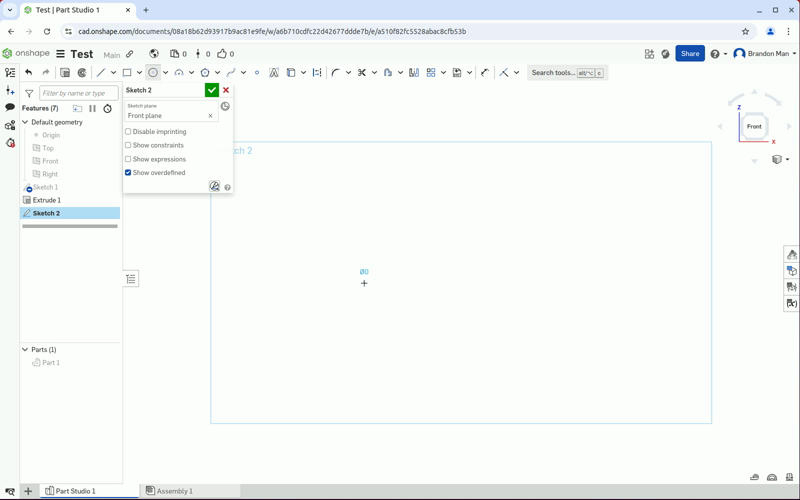
mouse_move(379, 282)
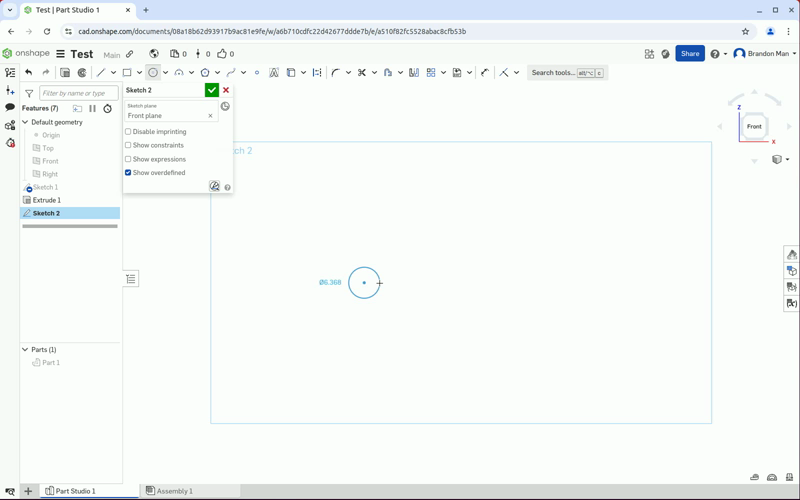
click(379, 282)
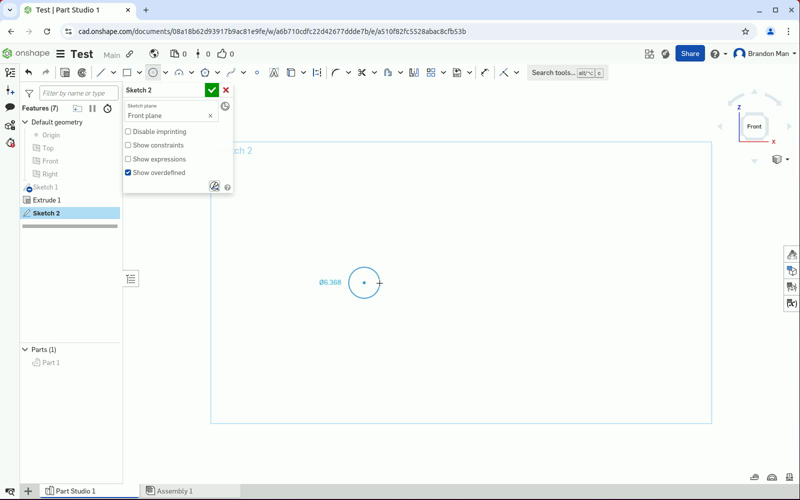
key(esc)
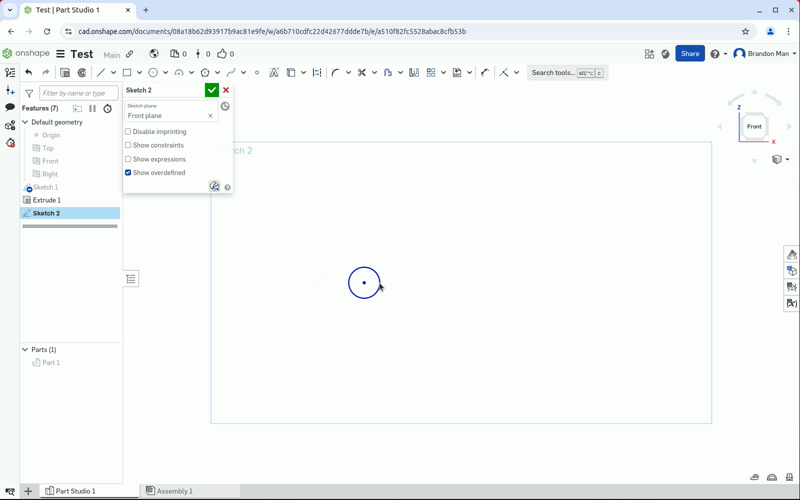
mouse_move(357, 278)
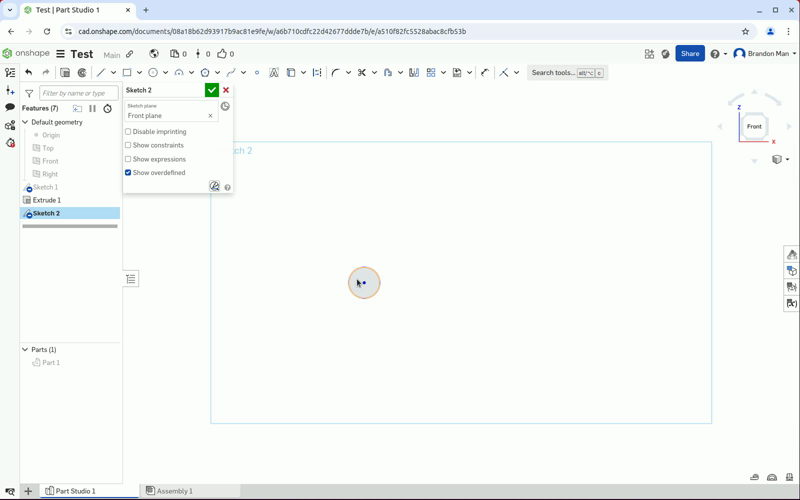
scroll(6)
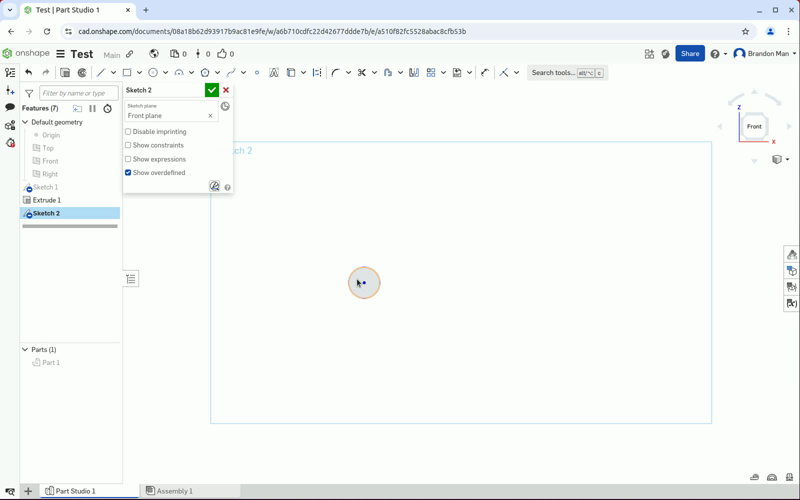
scroll(6)
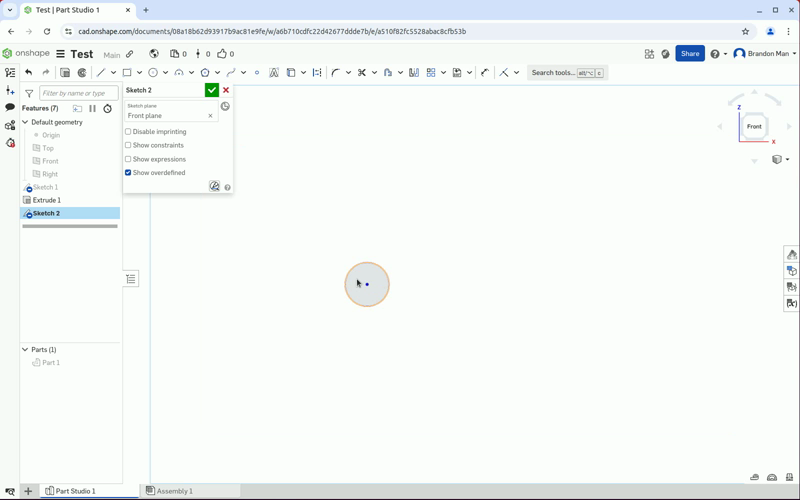
scroll(6)
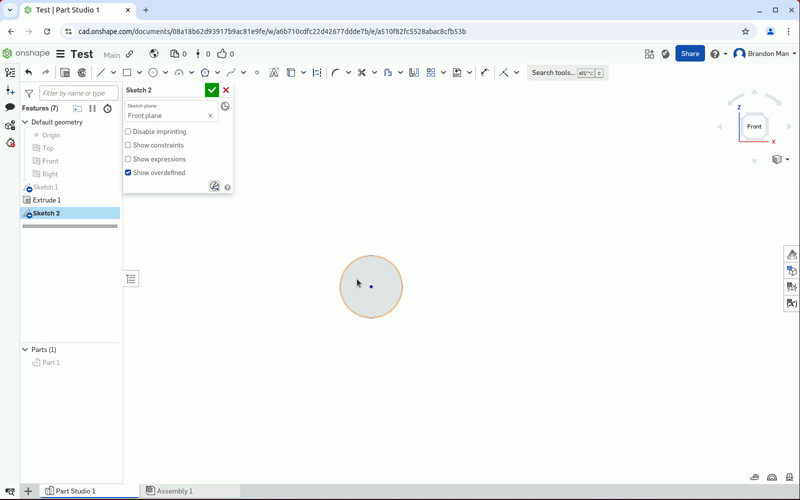
scroll(6)
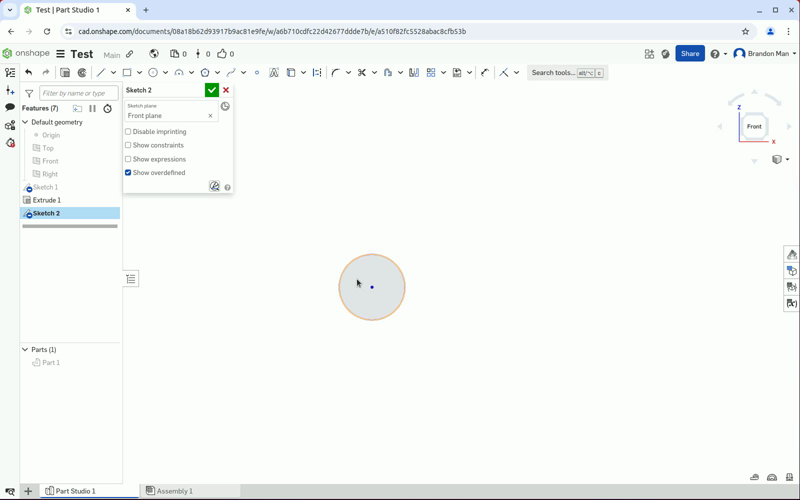
scroll(6)
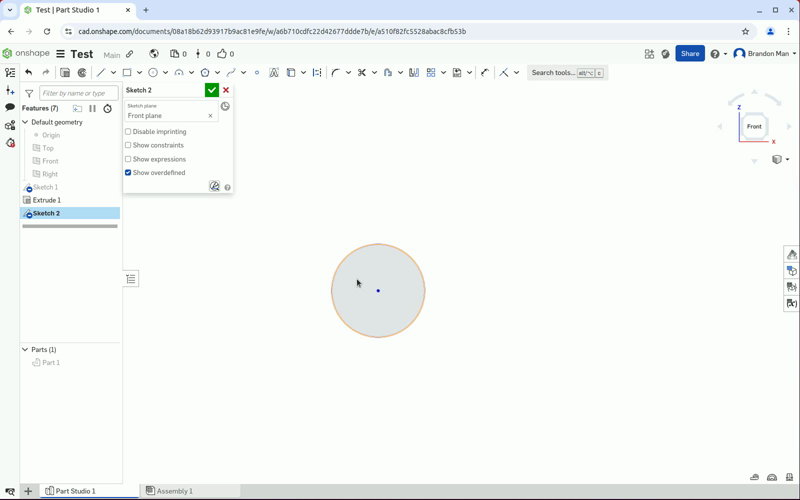
scroll(6)
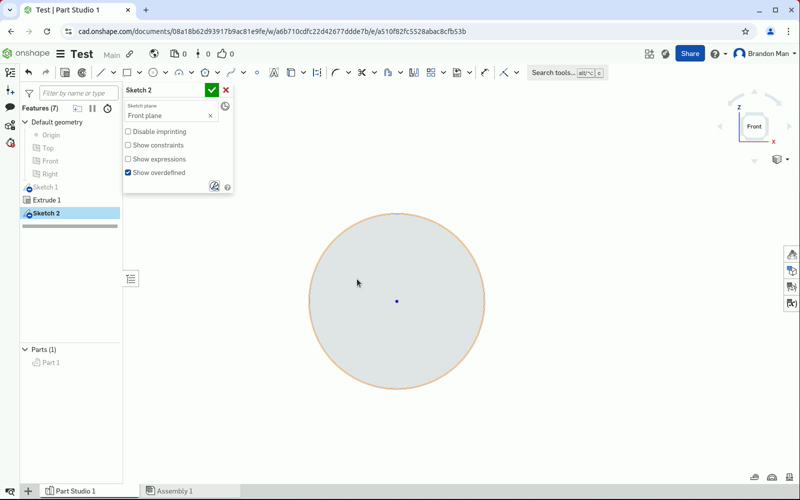
scroll(6)
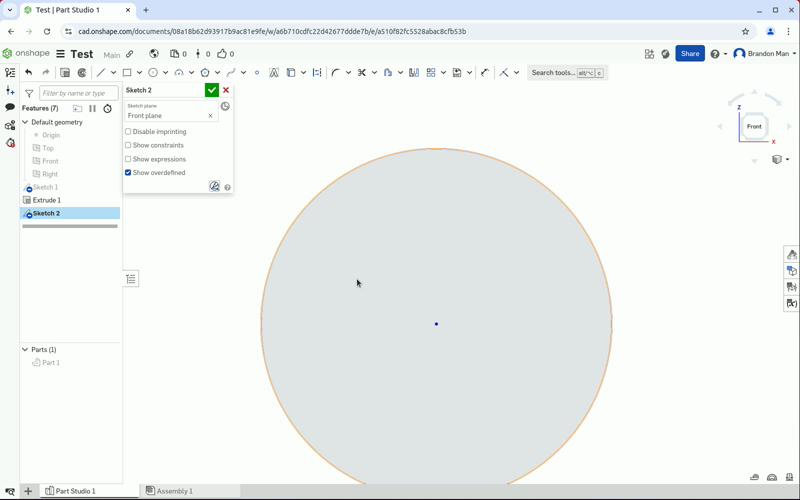
click(357, 278)
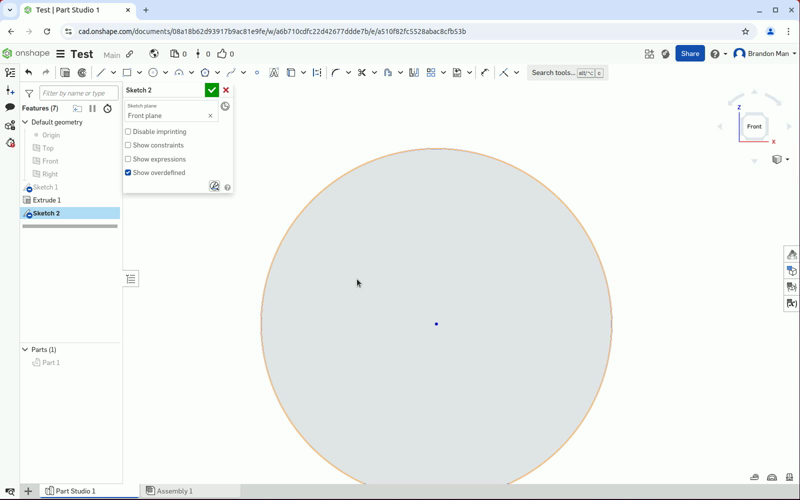
scroll(-6)
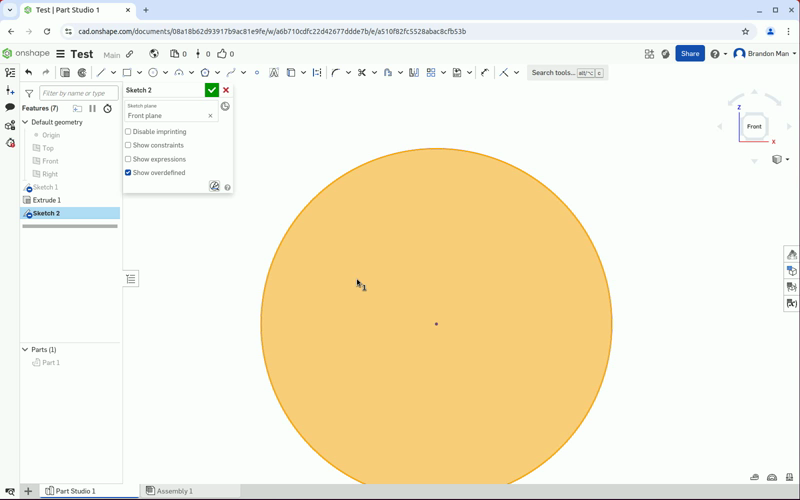
scroll(-6)
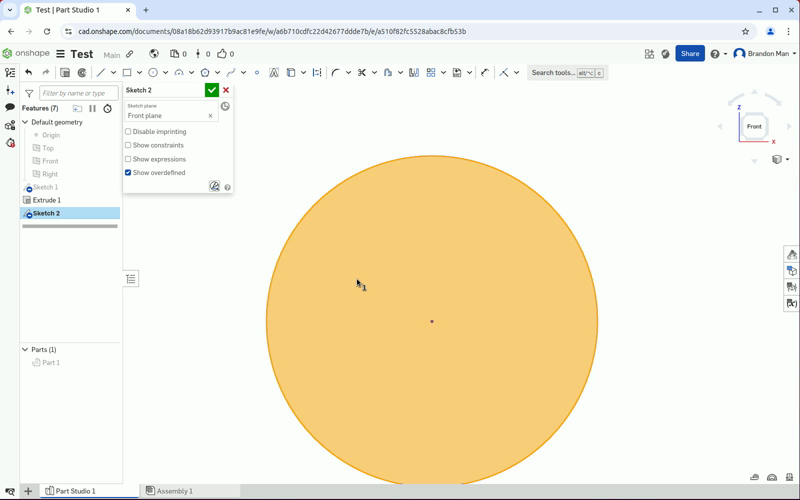
scroll(-6)
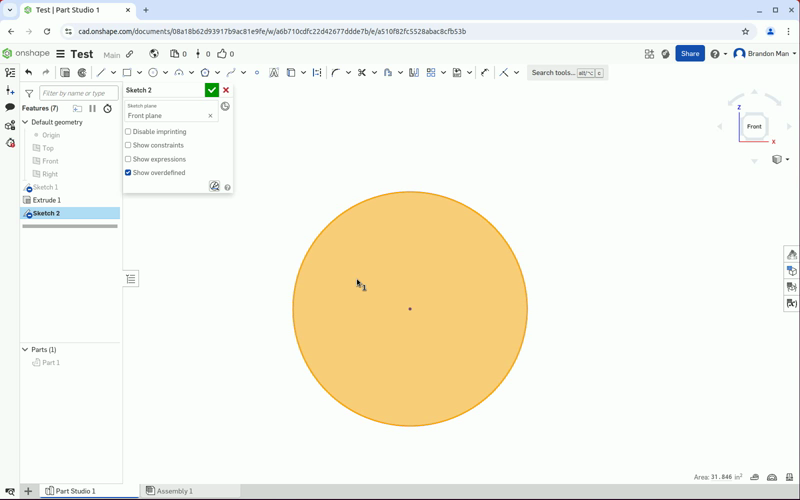
scroll(-6)
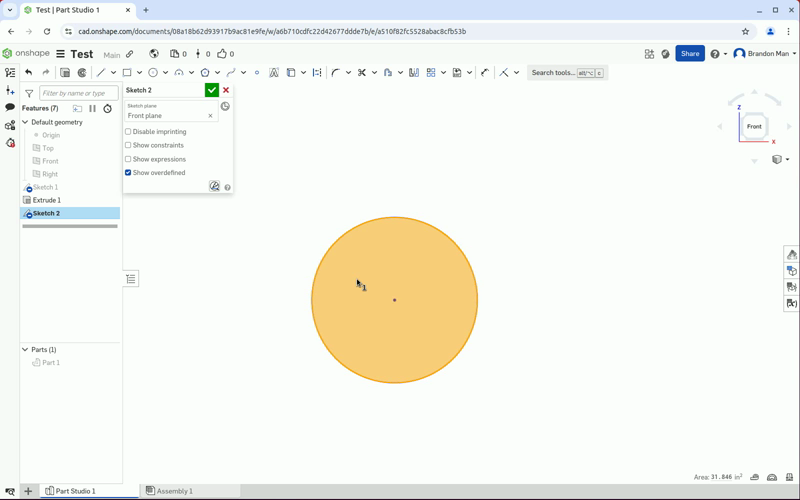
scroll(-6)
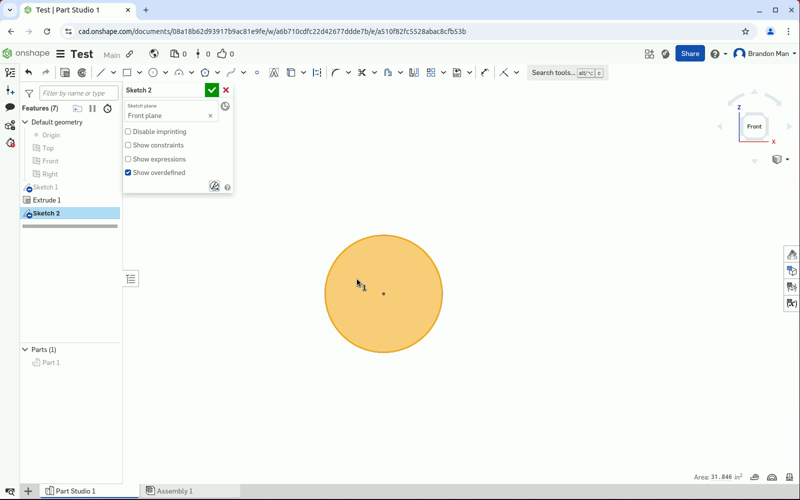
scroll(-6)
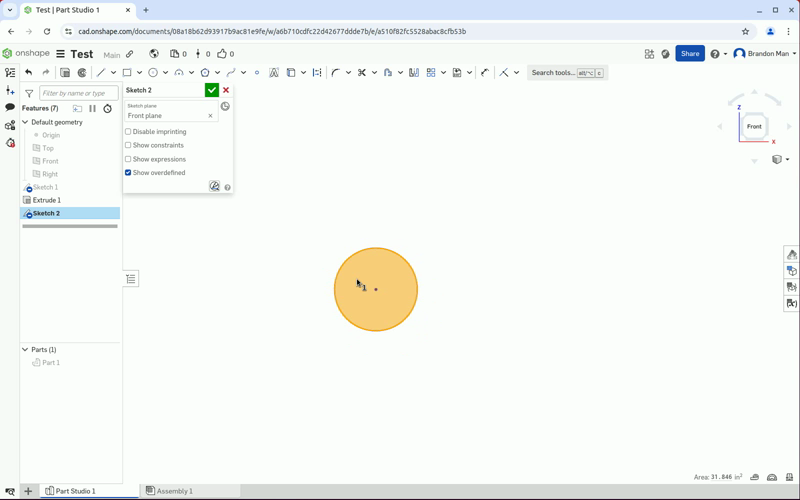
scroll(-6)
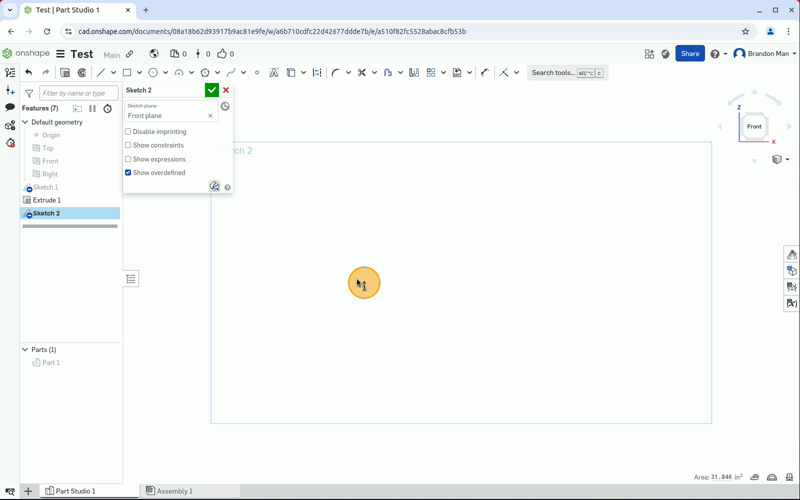
mouse_move(73, 352)
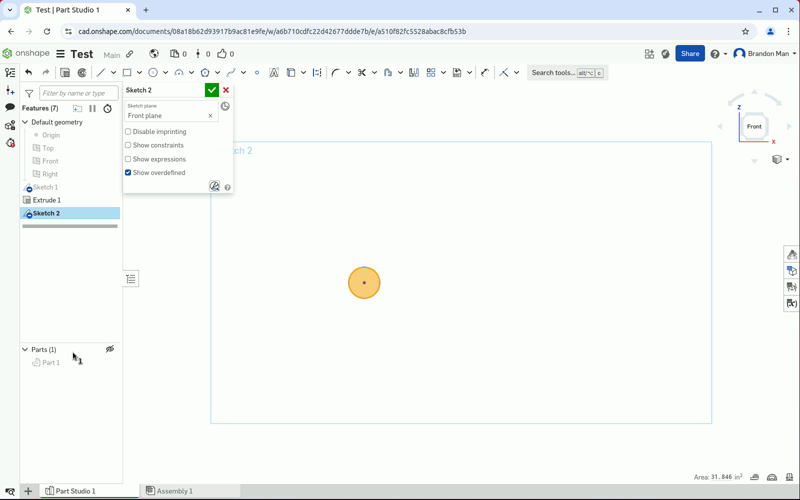
key(shift+y)
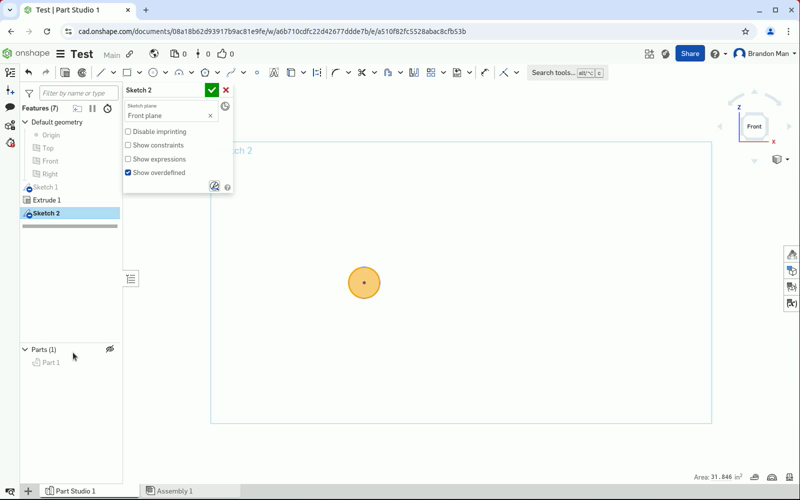
key(shift+e)
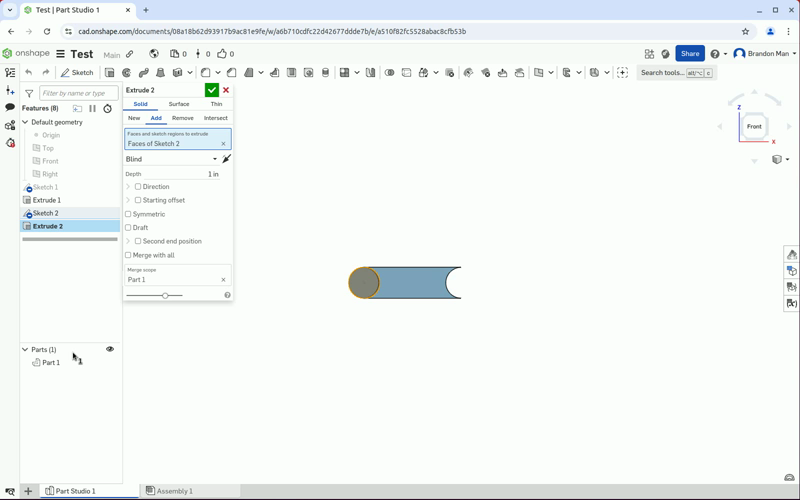
mouse_move(143, 106)
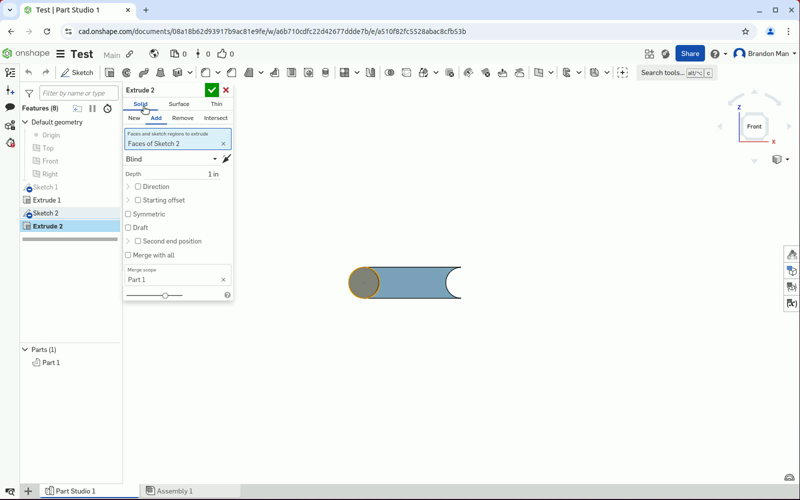
click(143, 106)
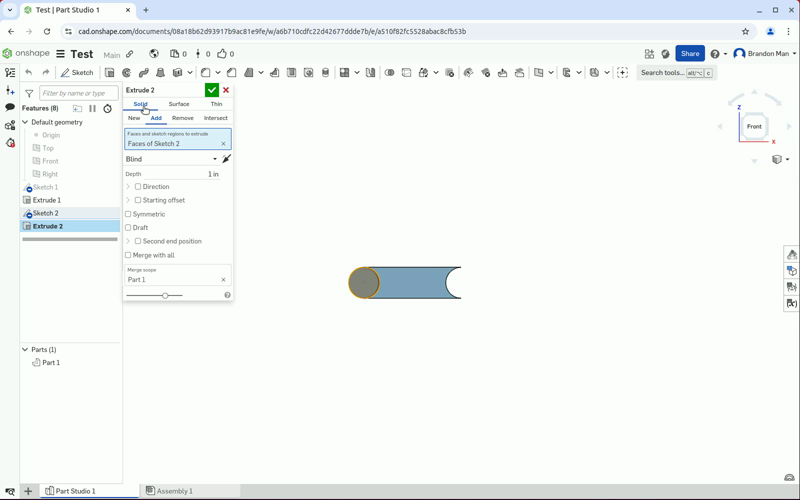
mouse_move(137, 120)
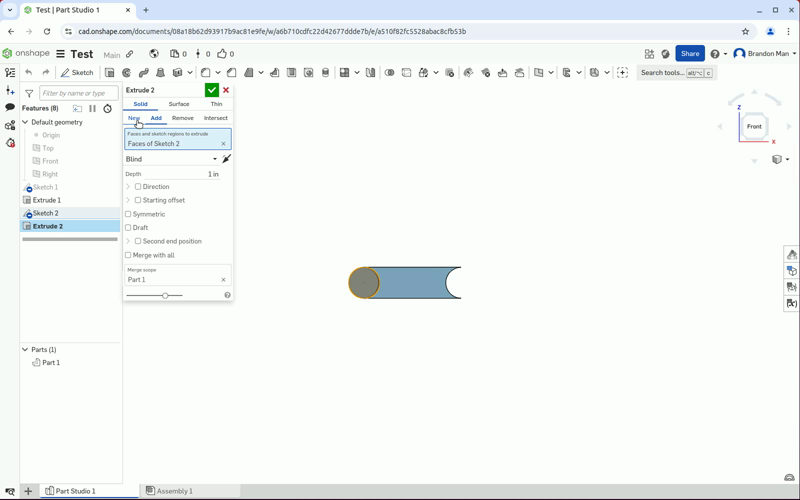
click(137, 120)
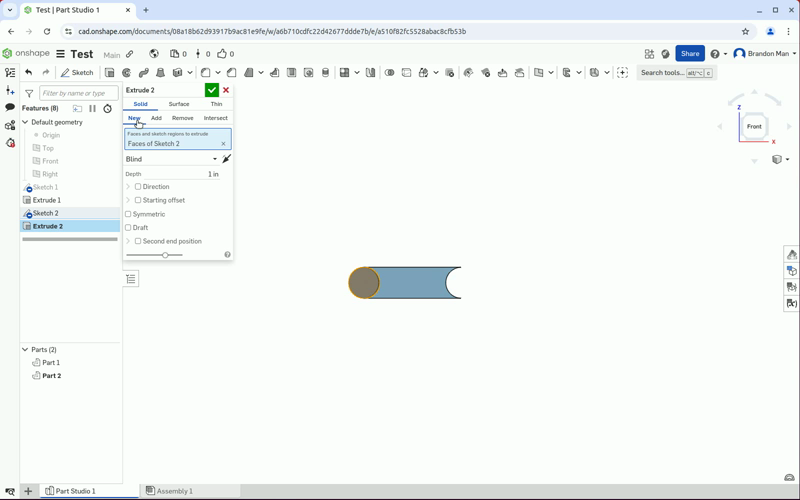
key(tab, 4)
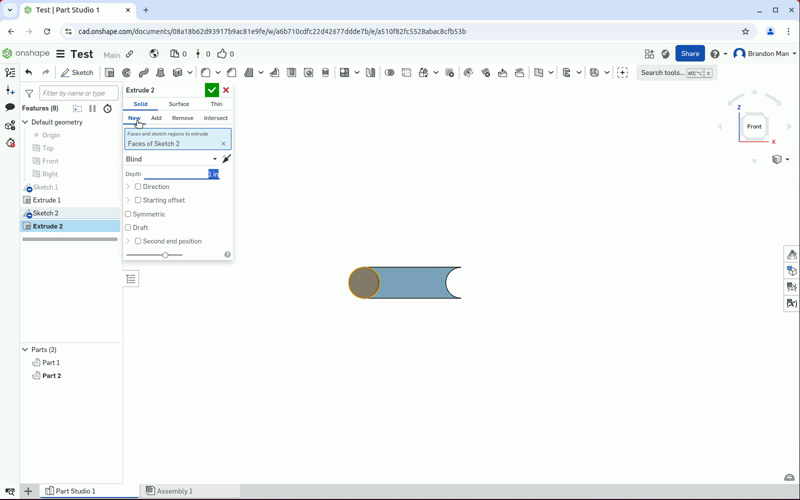
text(5.055)
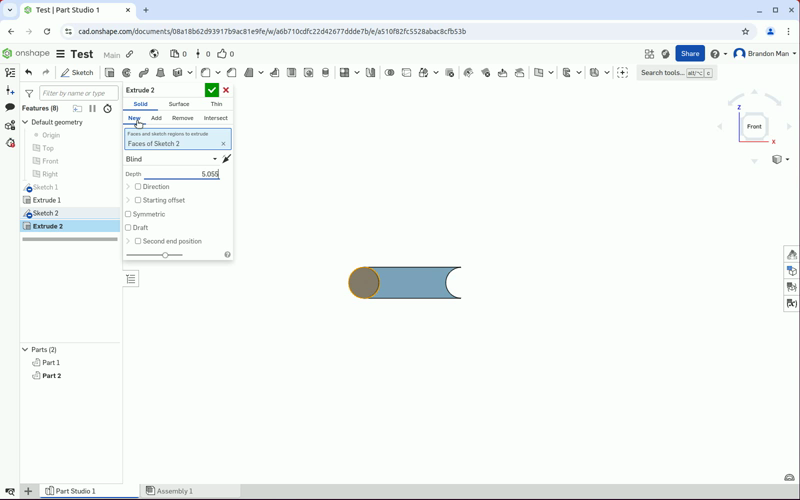
key(enter)
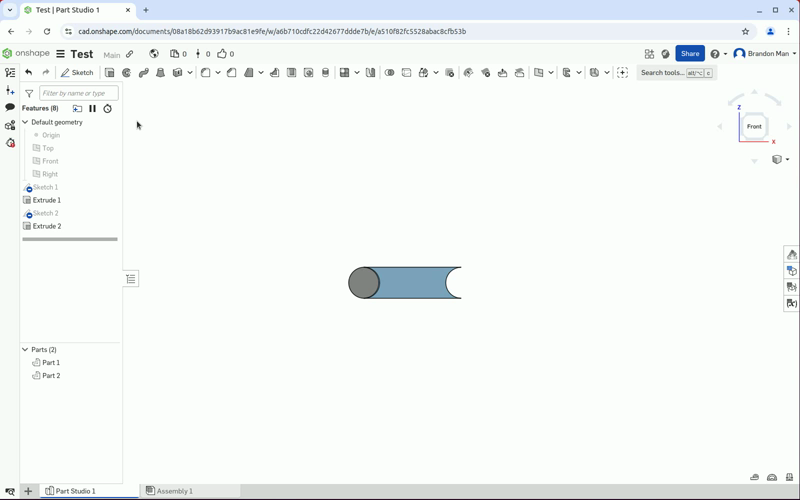
key(shift+h)
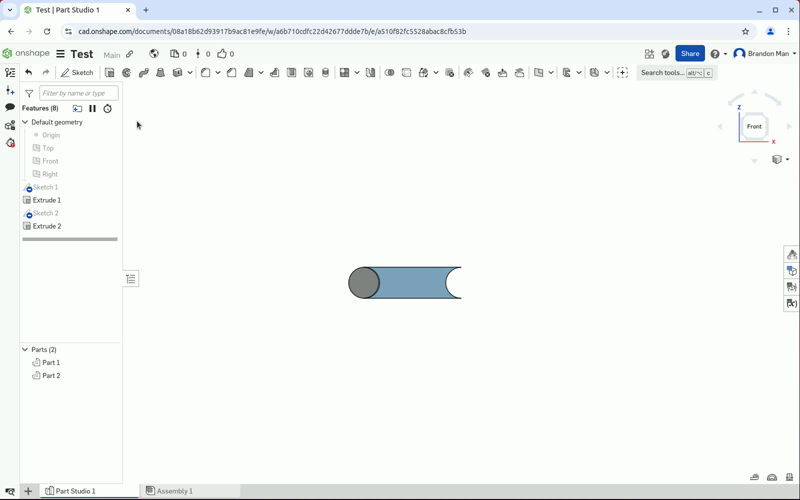
key(shift+h)
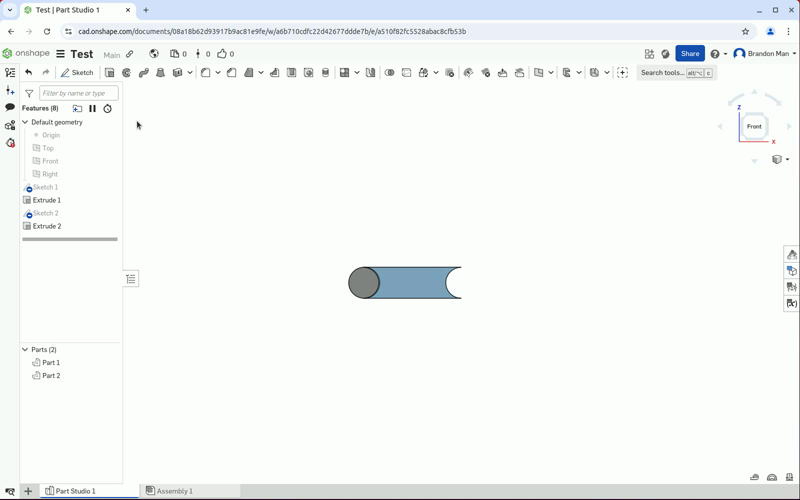
mouse_move(73, 189)
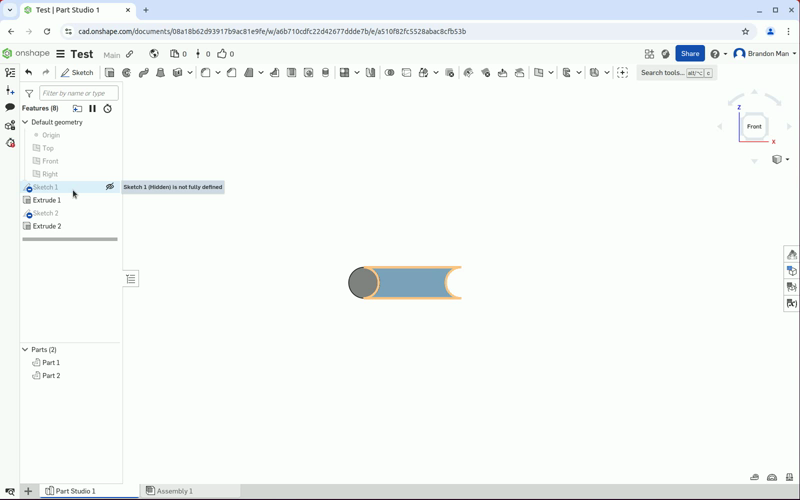
click(73, 189)
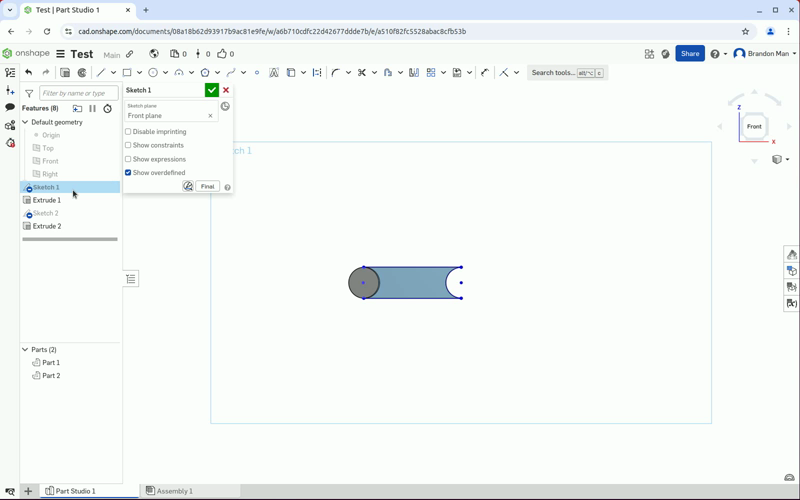
mouse_move(229, 92)
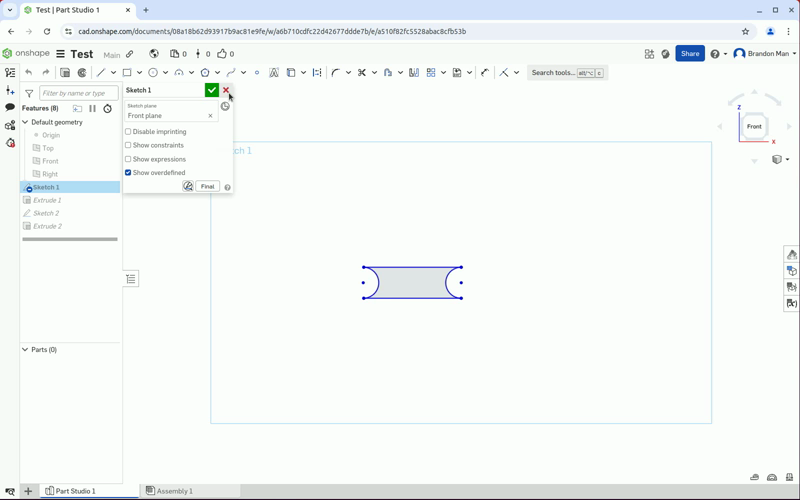
click(229, 92)
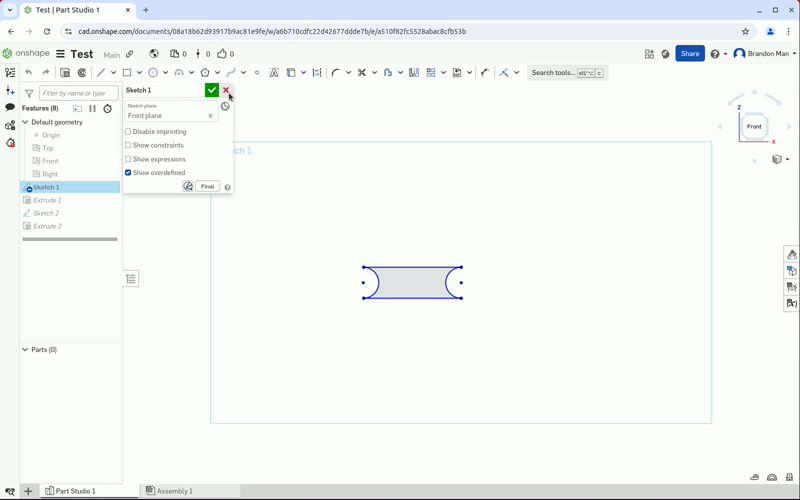
key(shift+s)
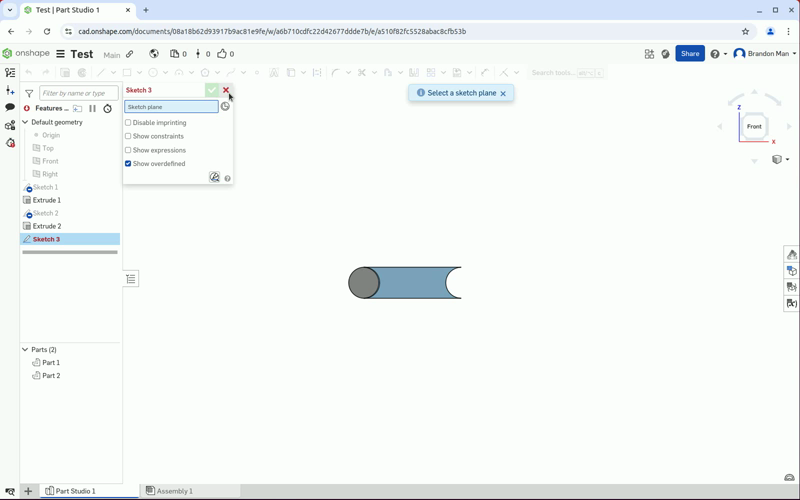
mouse_move(73, 163)
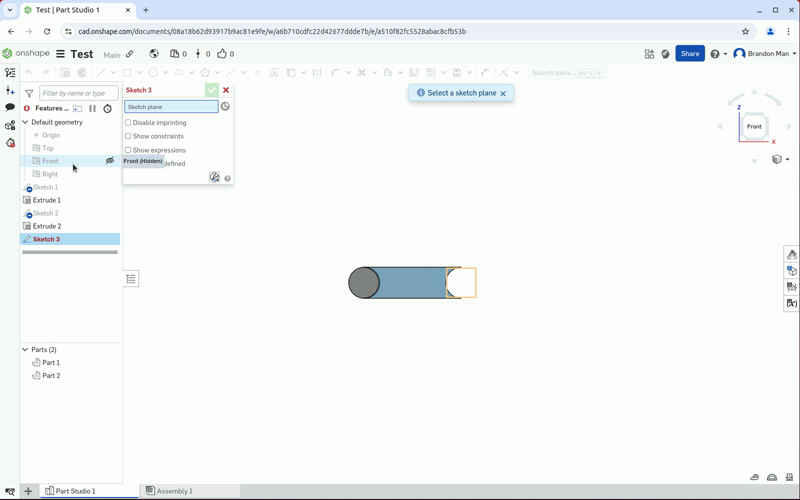
click(73, 163)
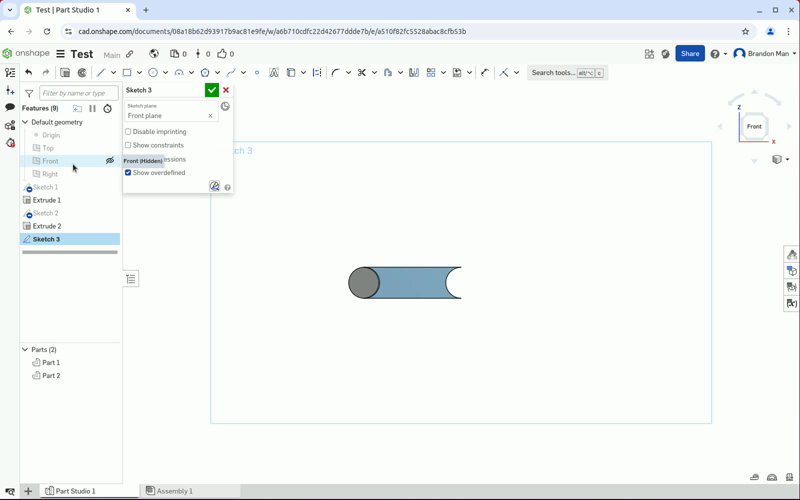
mouse_move(73, 352)
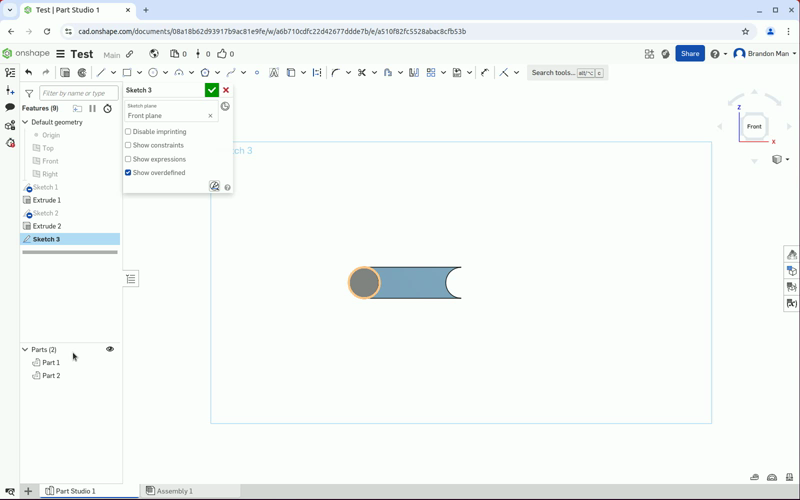
key(y)
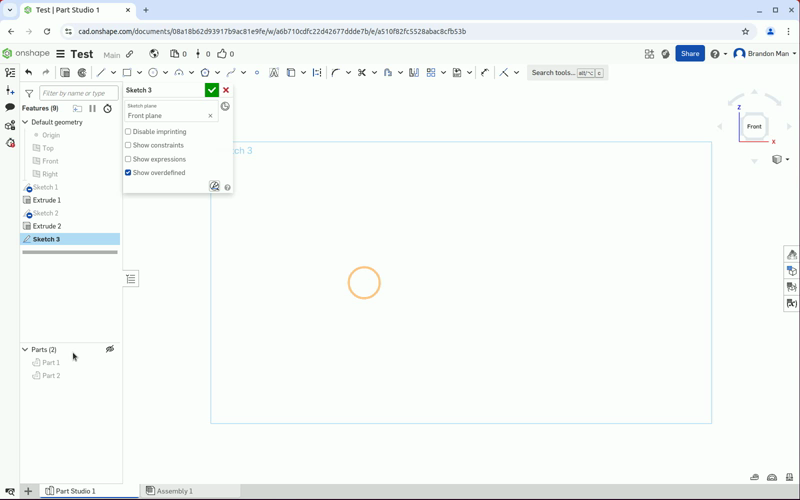
key(c)
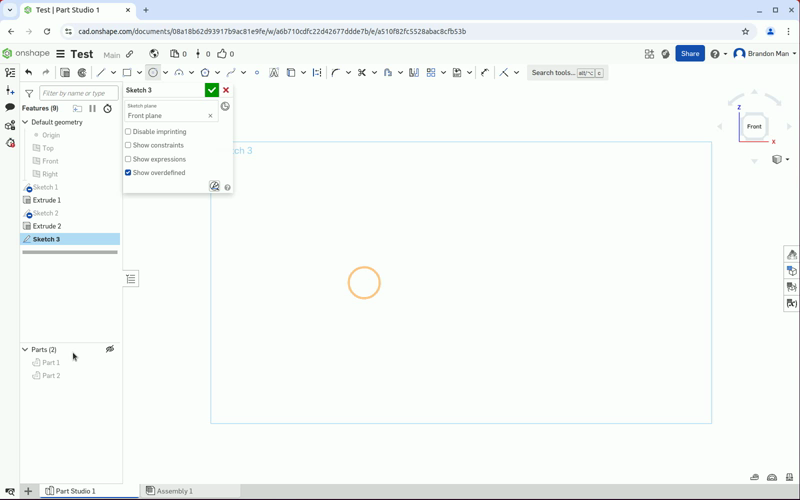
key_down(shift)
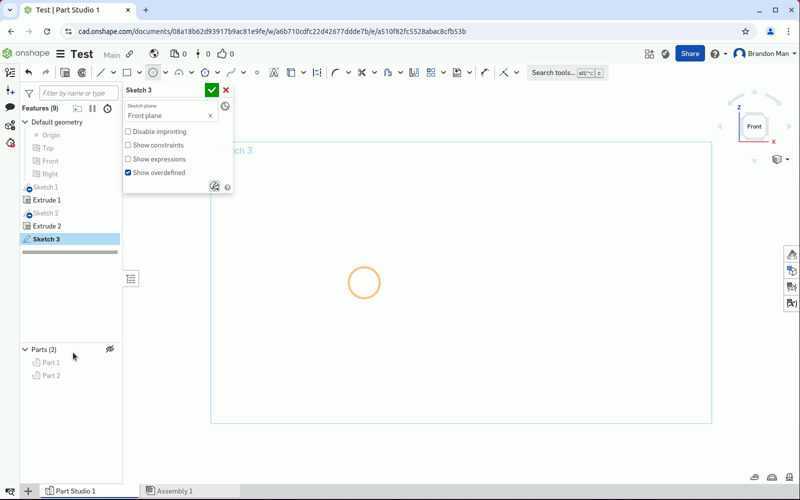
mouse_move(461, 282)
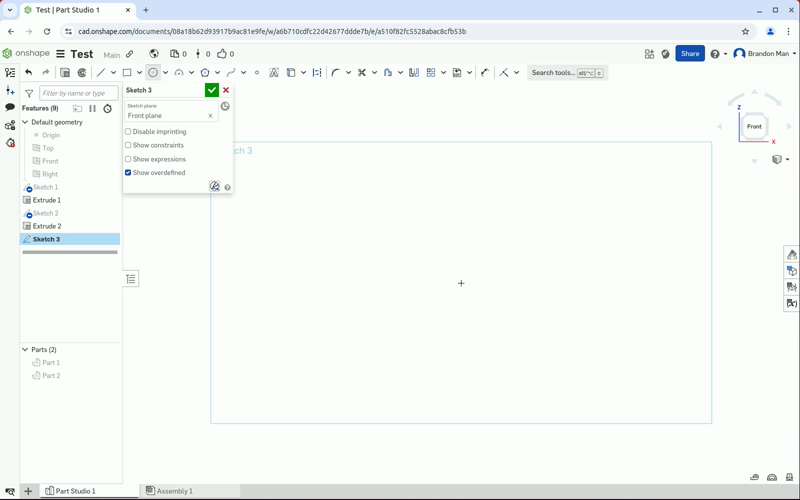
click(461, 282)
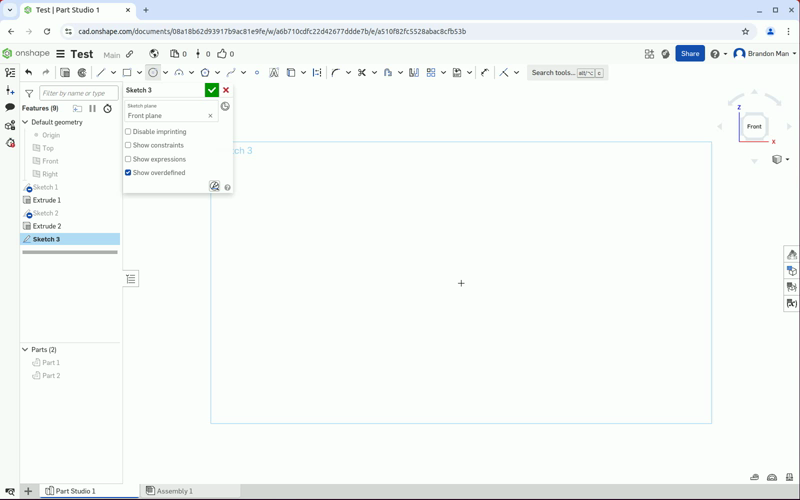
key_up(shift)
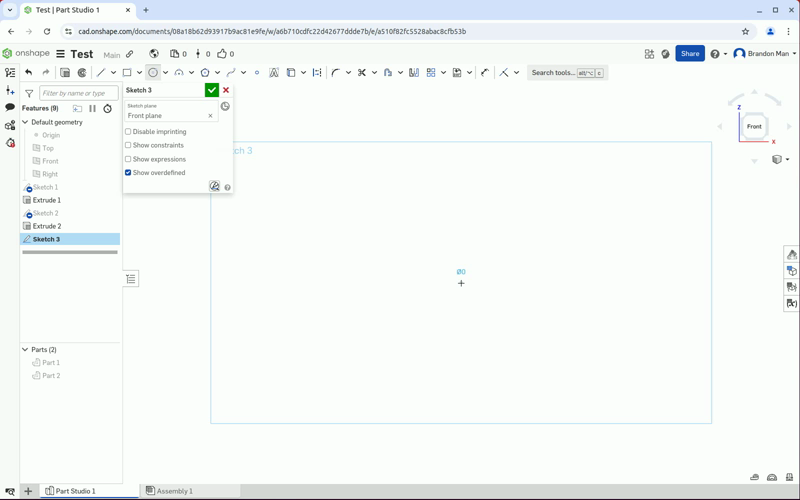
mouse_move(477, 282)
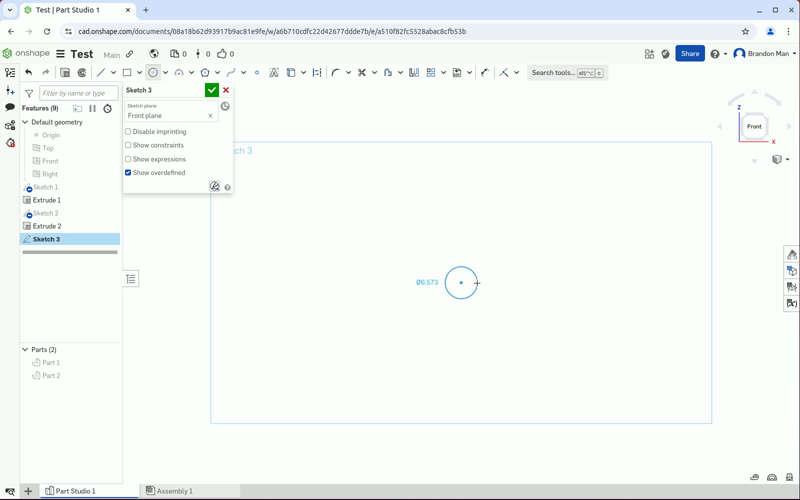
click(477, 282)
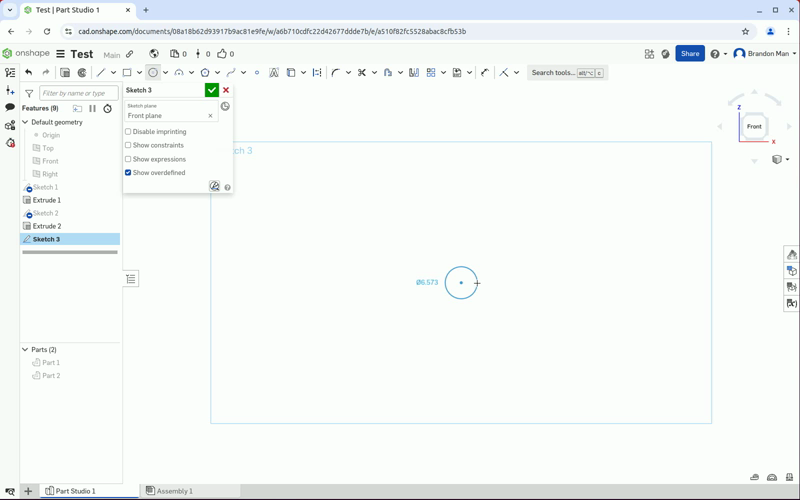
key(esc)
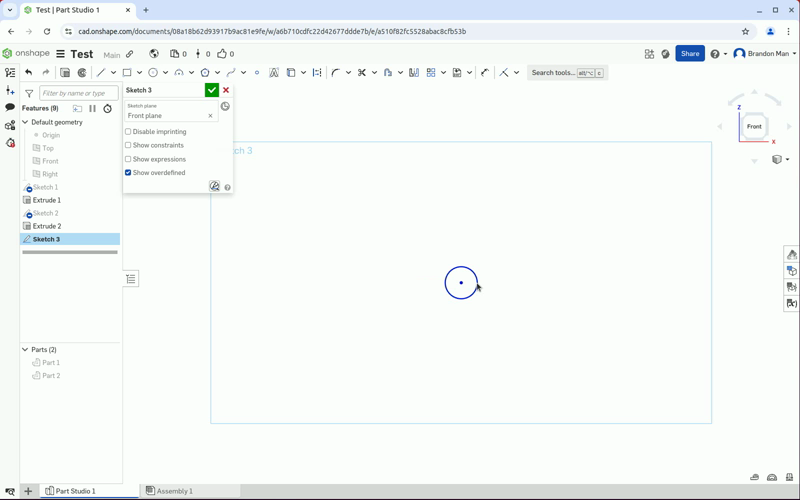
mouse_move(463, 279)
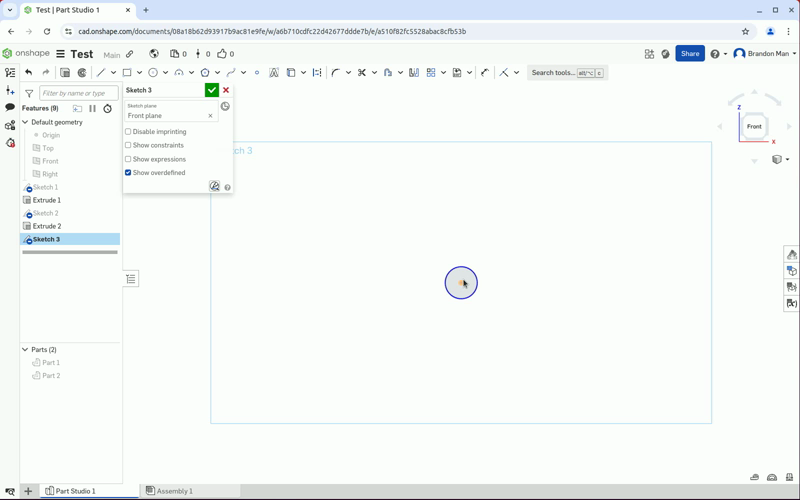
scroll(6)
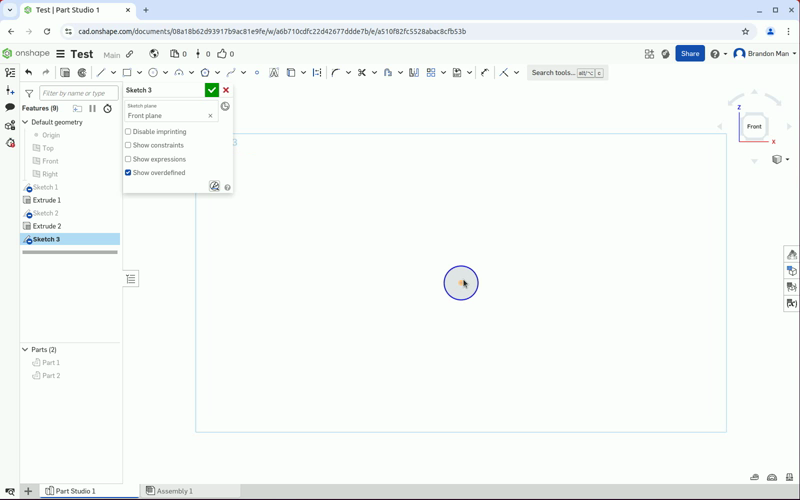
scroll(6)
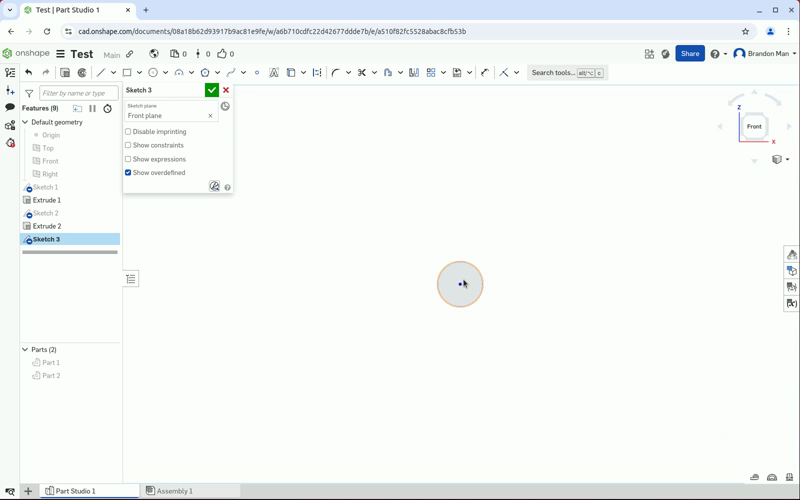
scroll(6)
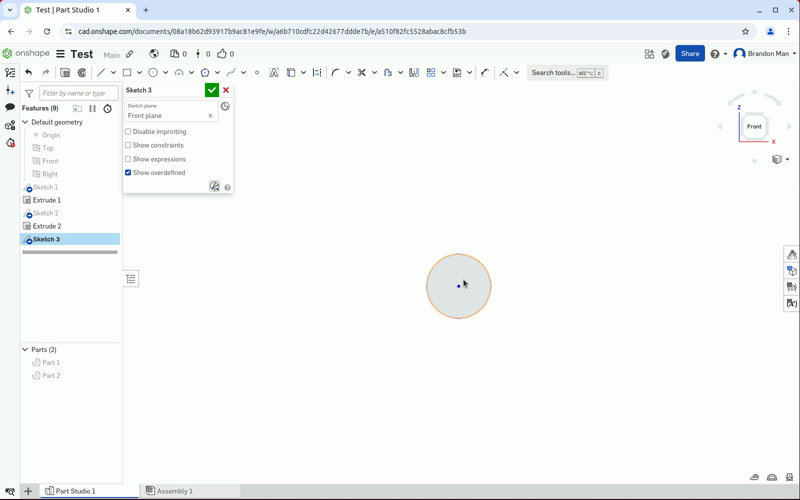
scroll(6)
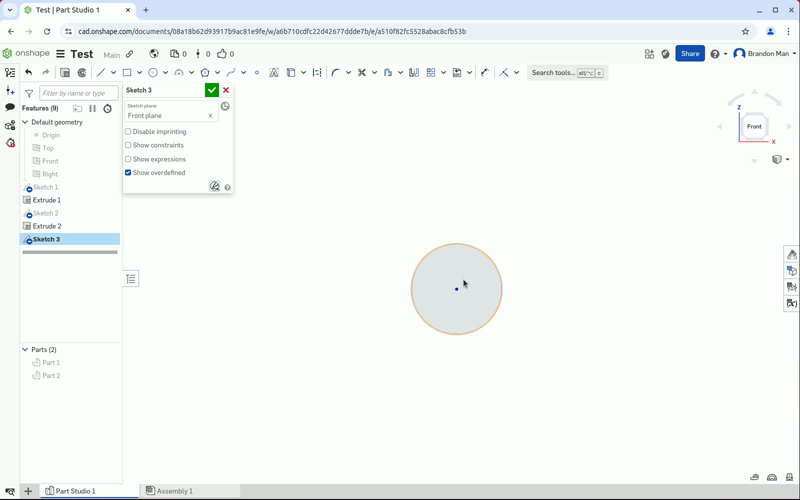
scroll(6)
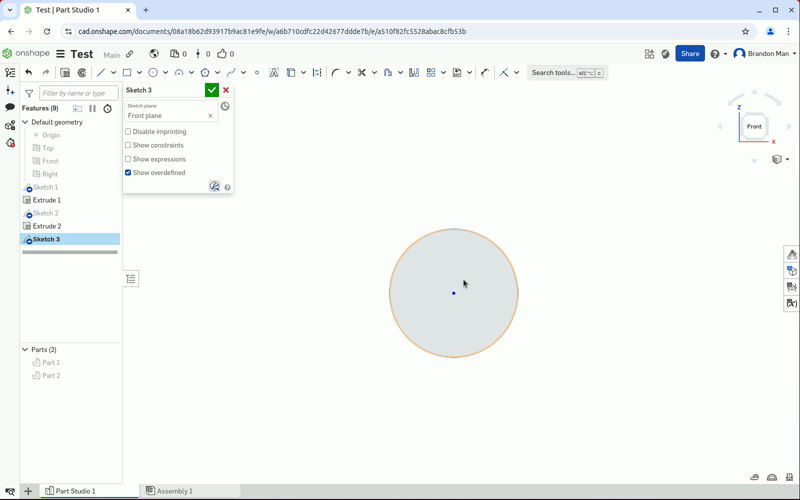
scroll(6)
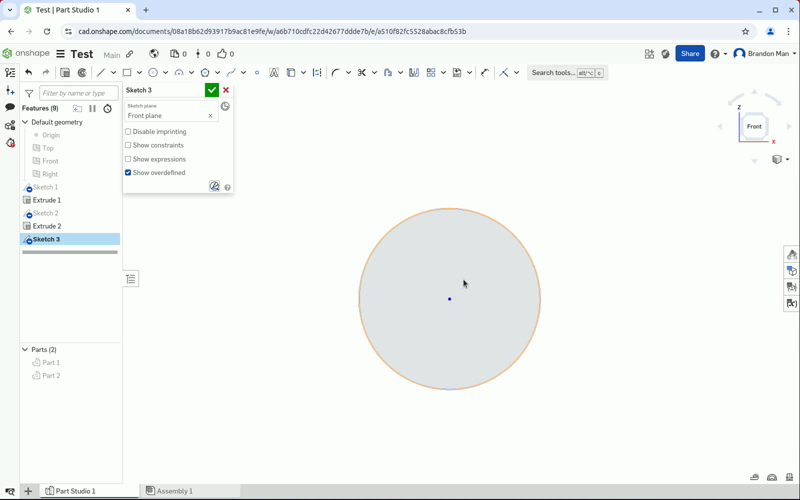
scroll(6)
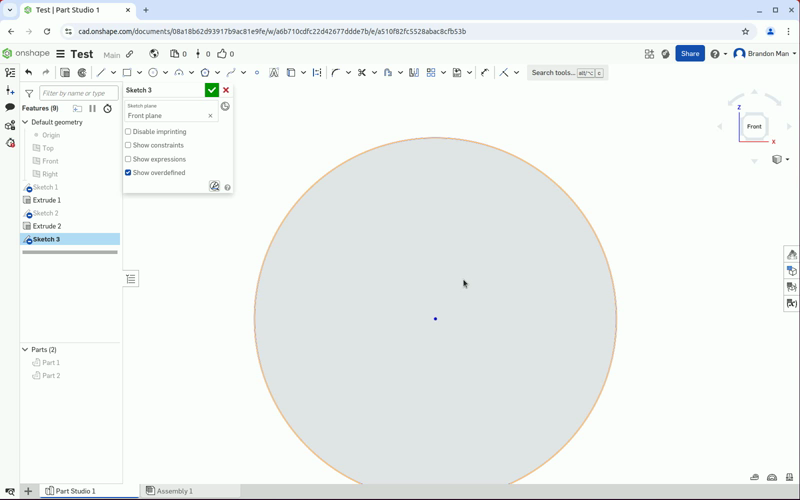
click(463, 279)
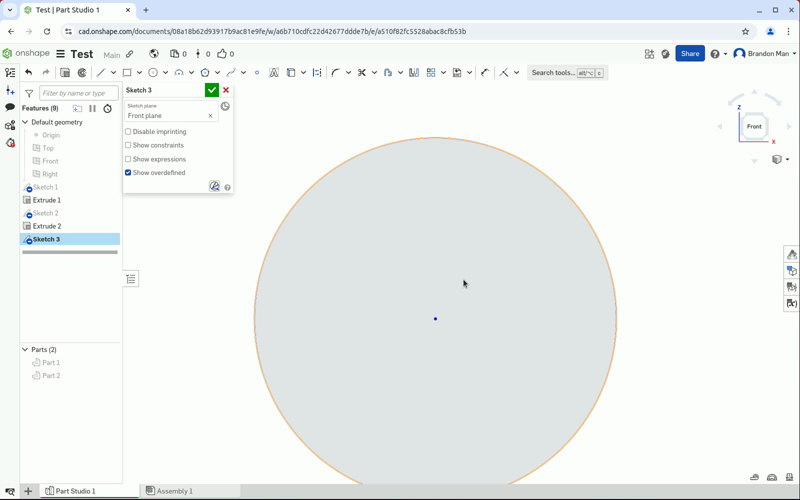
scroll(-6)
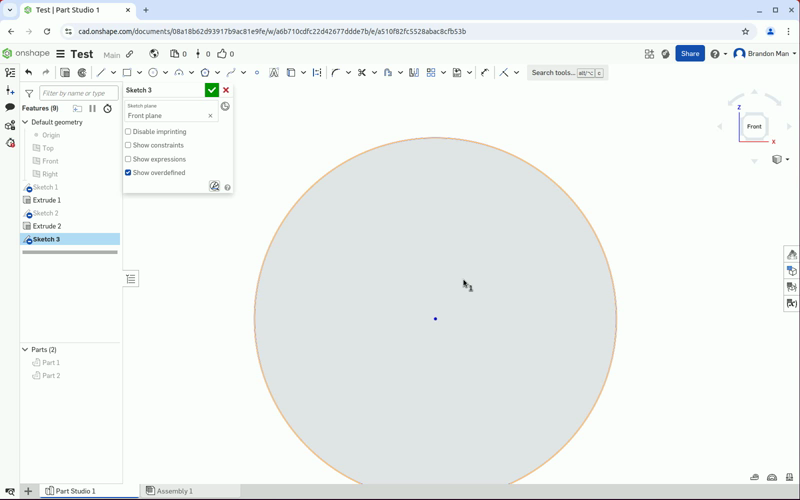
scroll(-6)
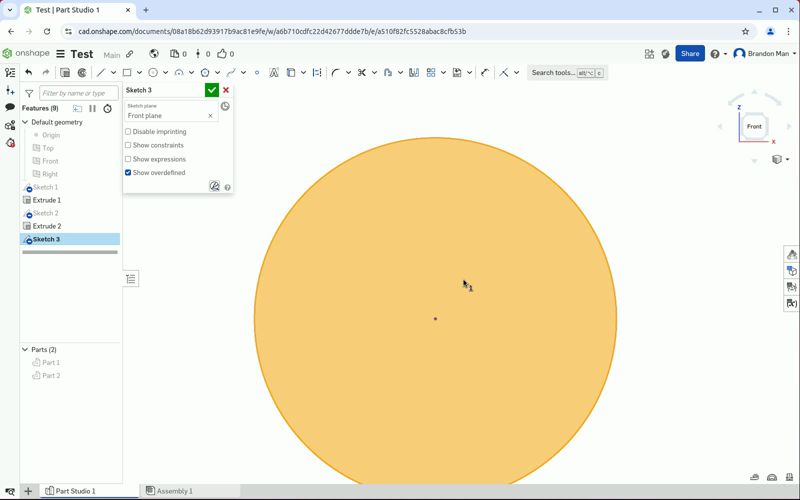
scroll(-6)
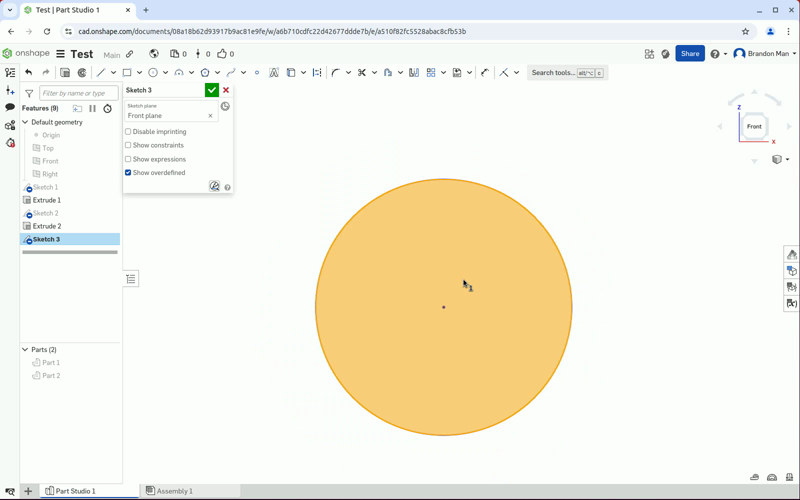
scroll(-6)
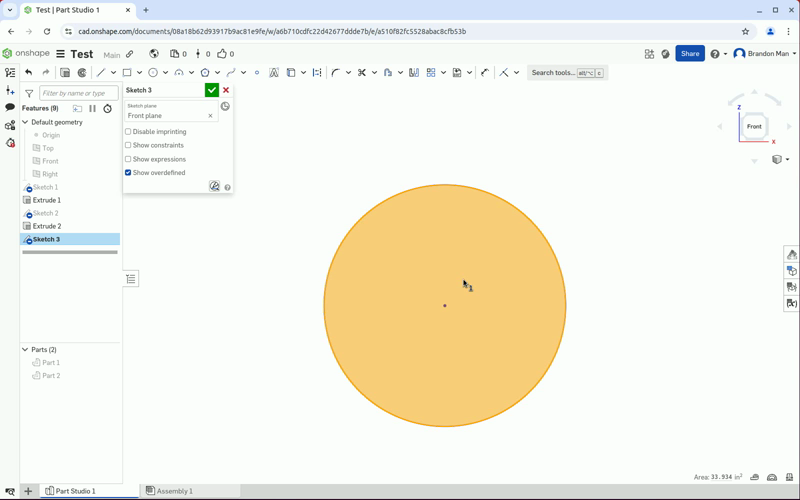
scroll(-6)
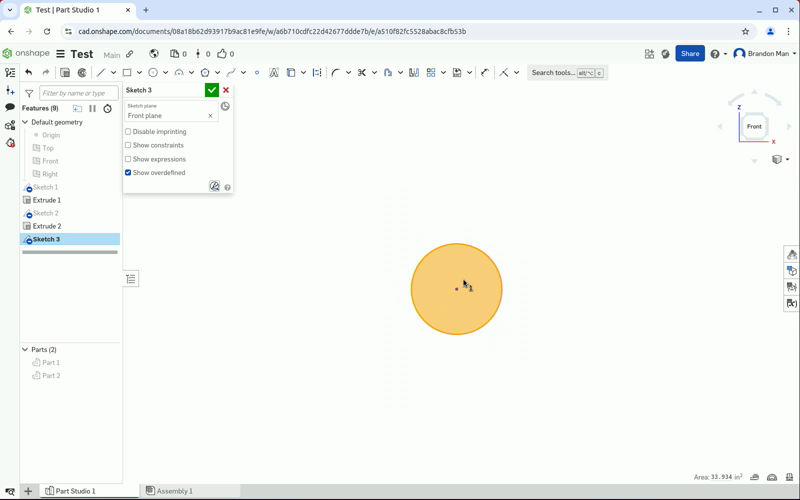
scroll(-6)
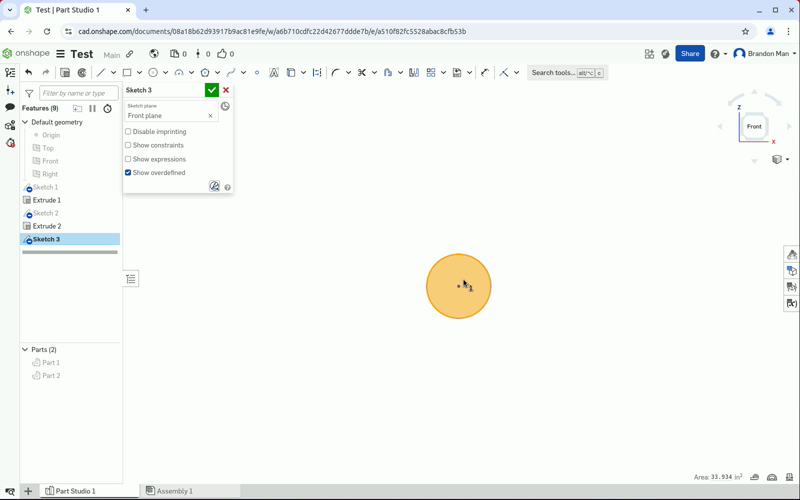
scroll(-6)
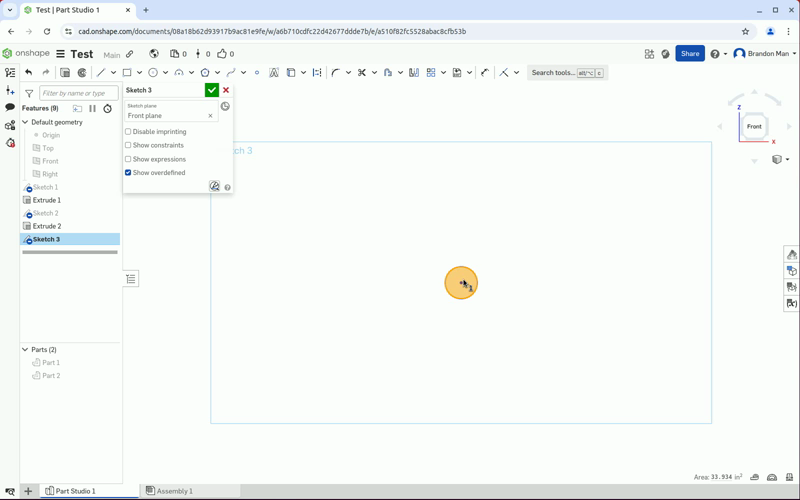
mouse_move(73, 352)
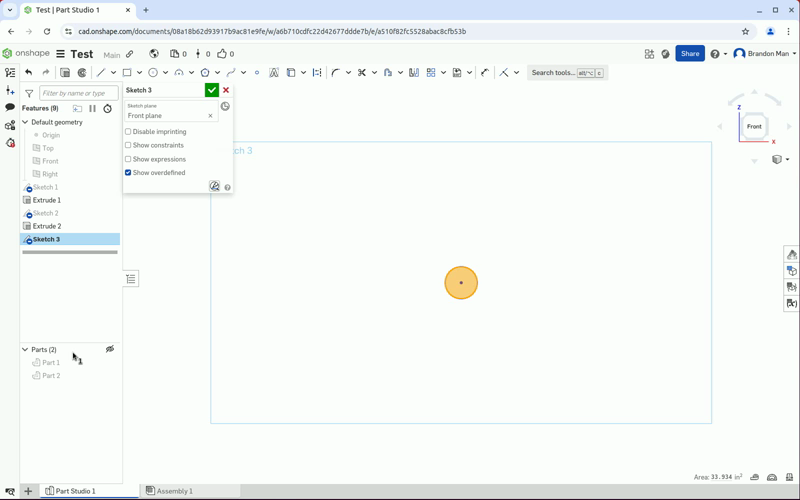
key(shift+y)
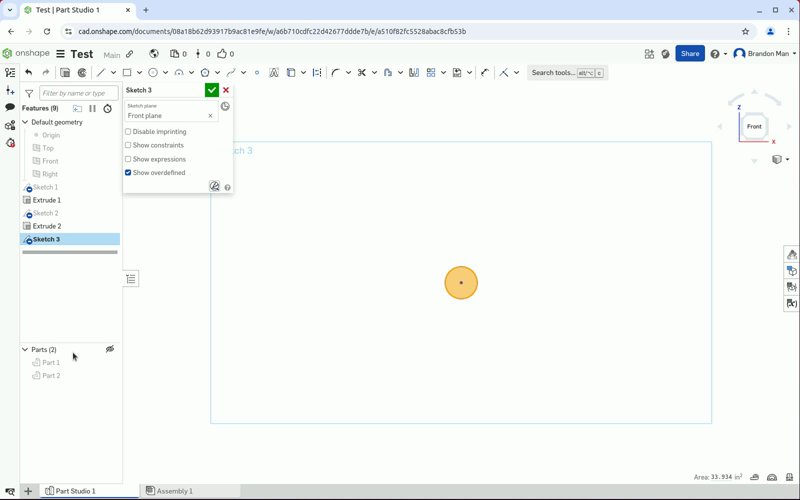
key(shift+e)
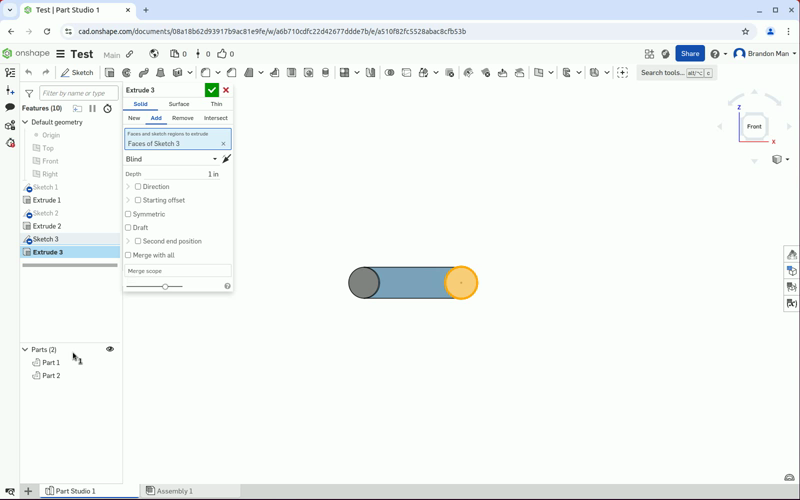
mouse_move(143, 106)
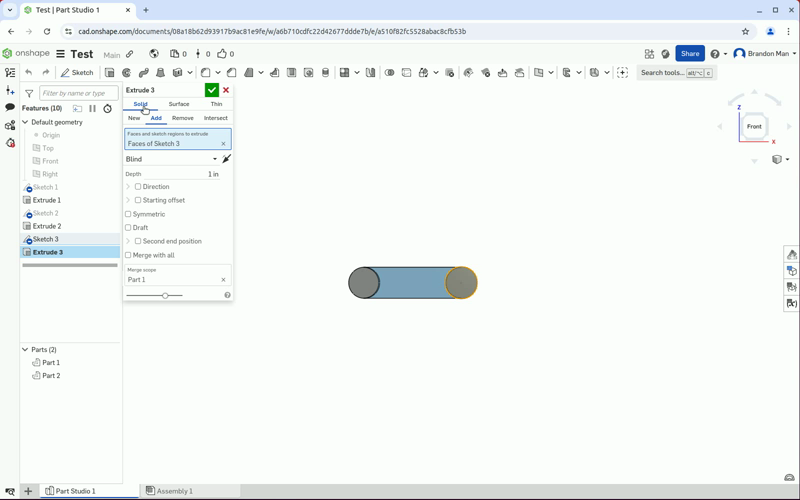
click(143, 106)
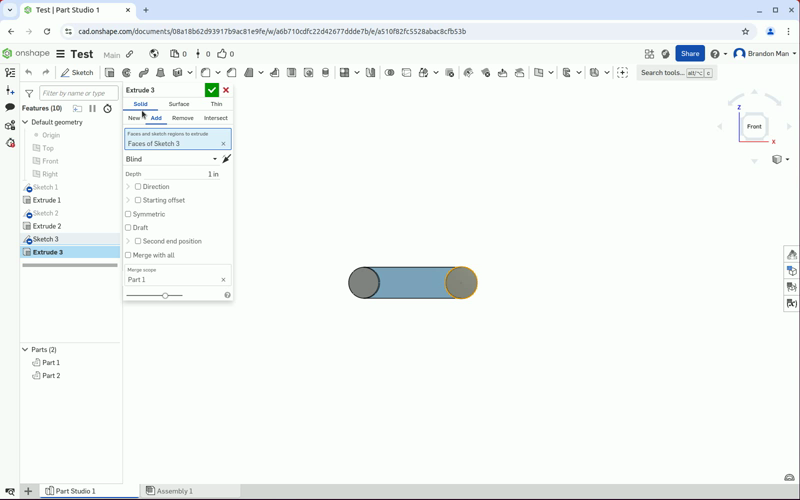
mouse_move(137, 120)
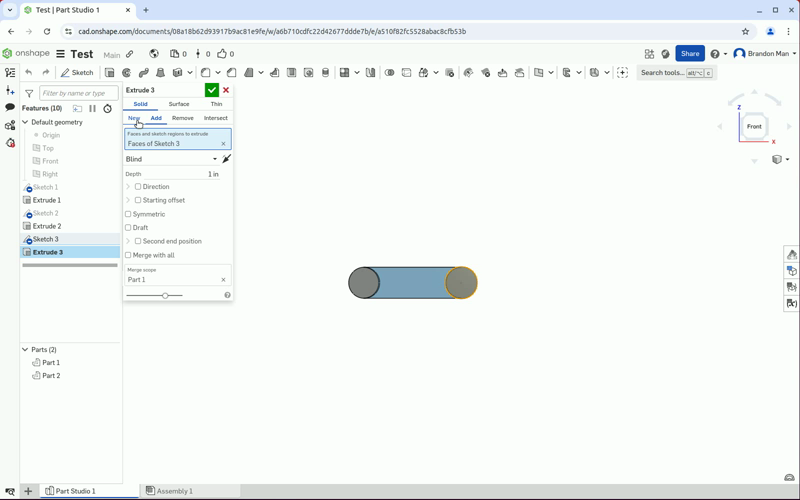
click(137, 120)
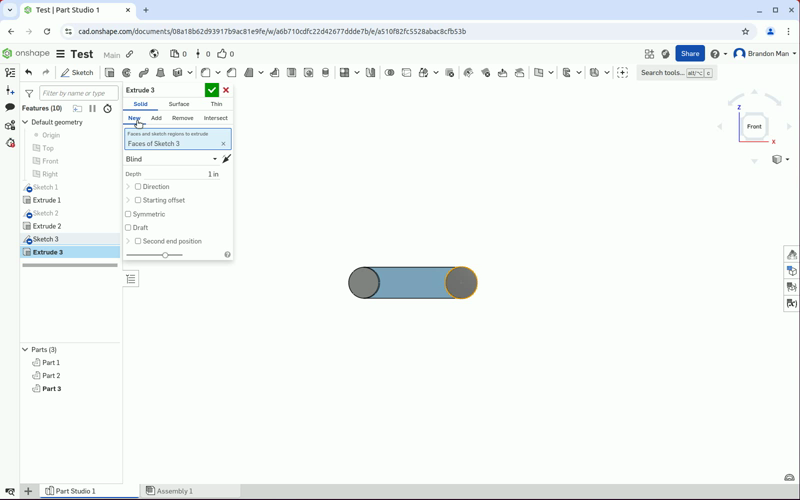
key(tab, 4)
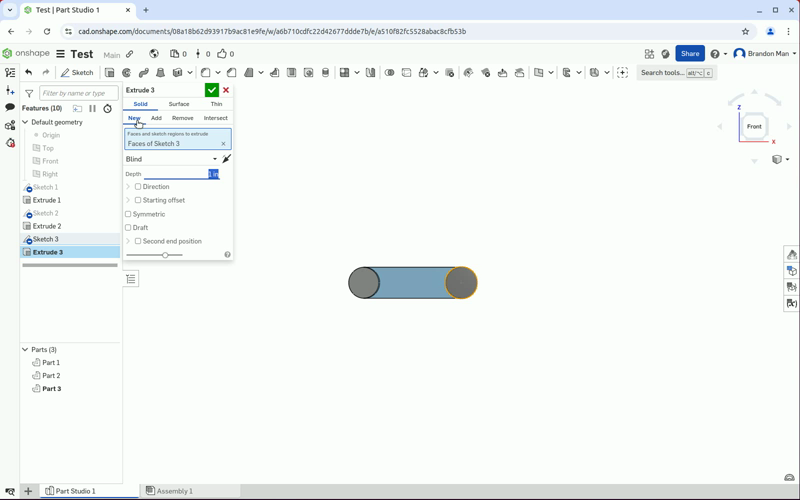
text(5.055)
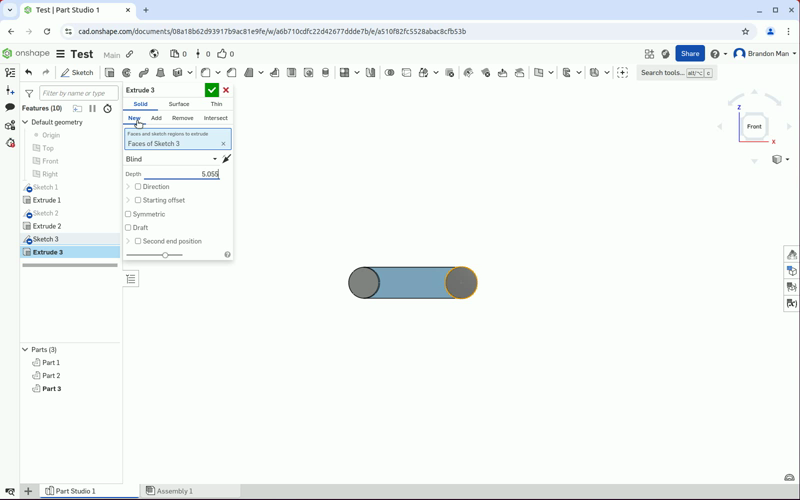
key(enter)
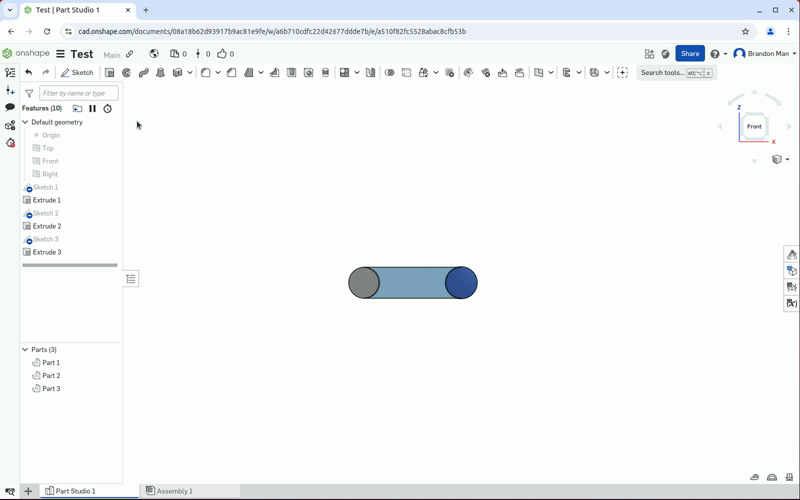
key(shift+h)
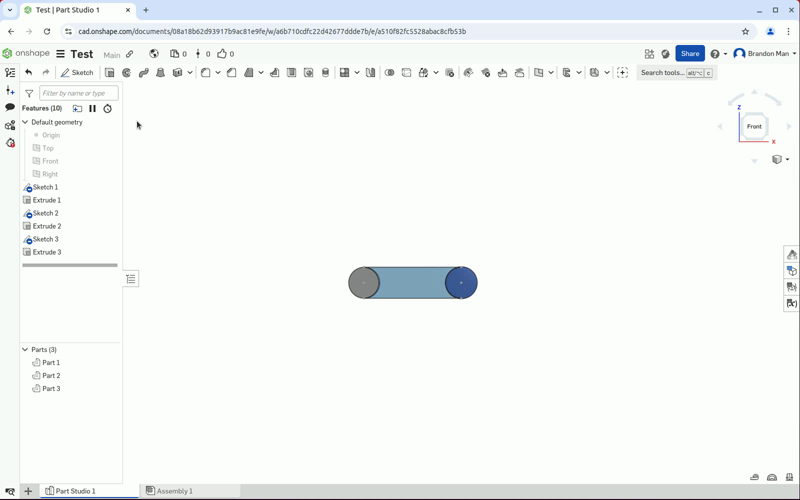
key(shift+h)
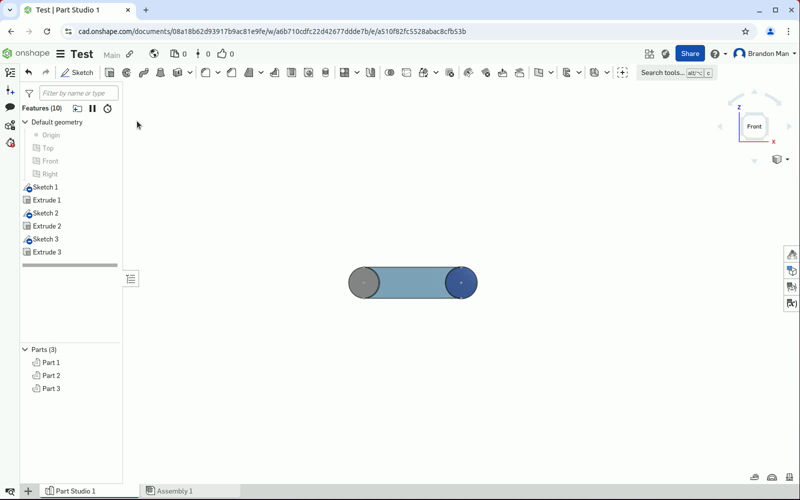
key(shift+7)
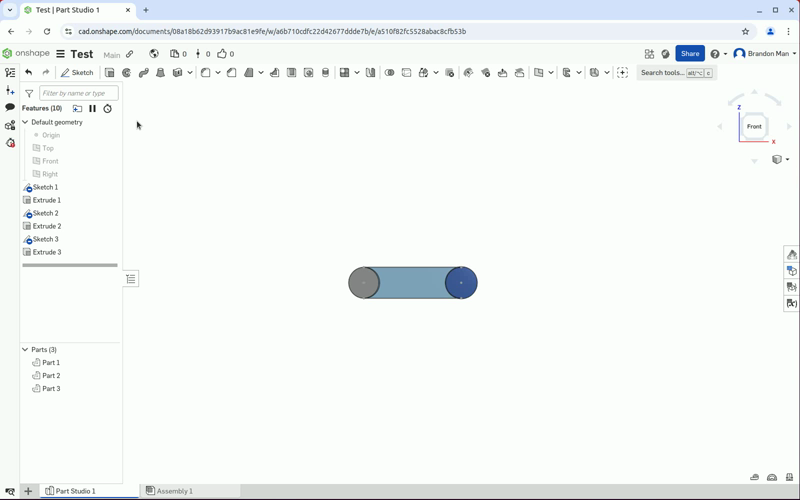
key(left, 2)
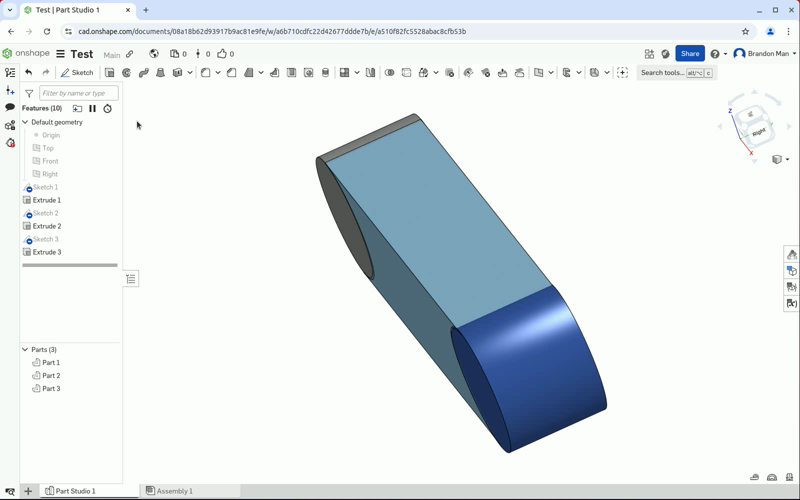
key(down, 2)
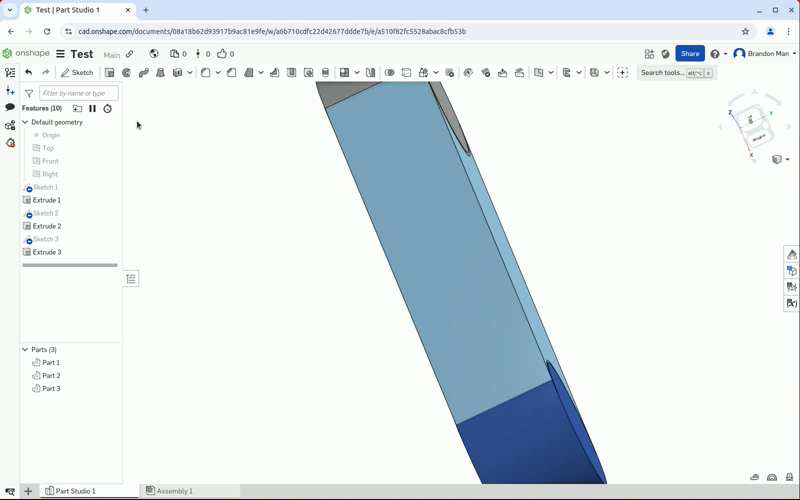
key(up, 2)
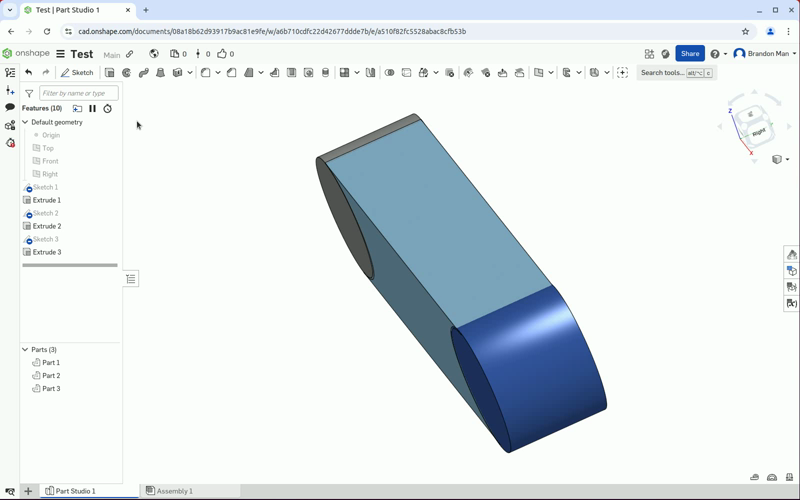
key(right, 2)
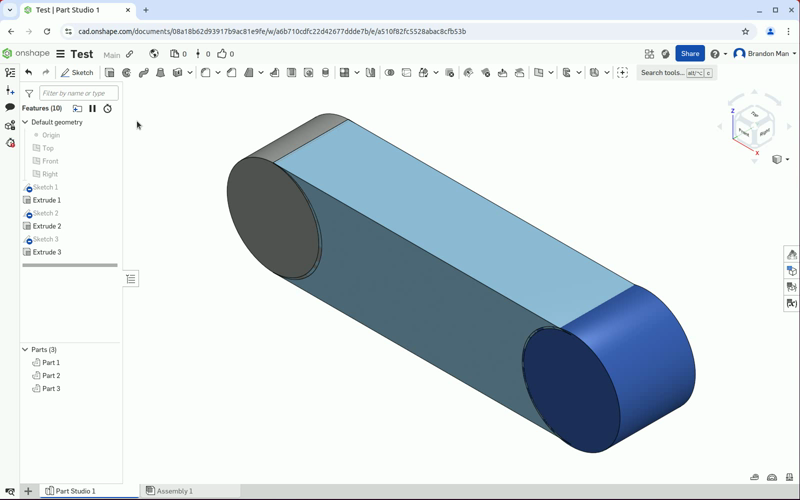
mouse_move(73, 189)
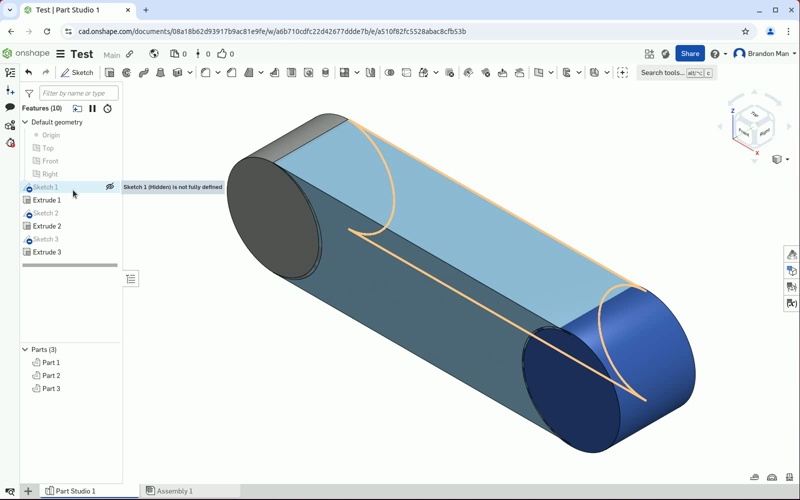
click(73, 189)